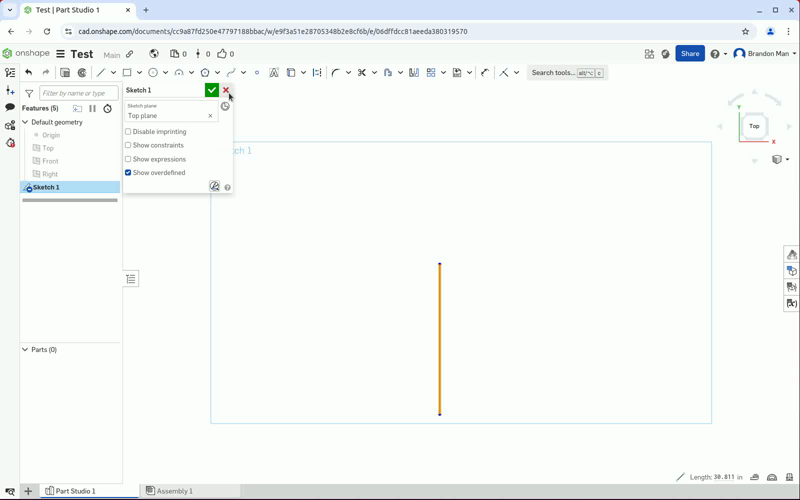
key(shift+h)
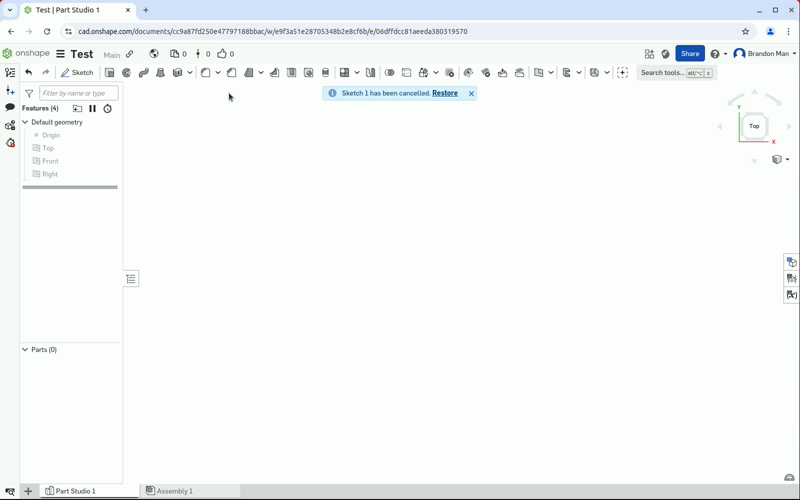
mouse_move(73, 352)
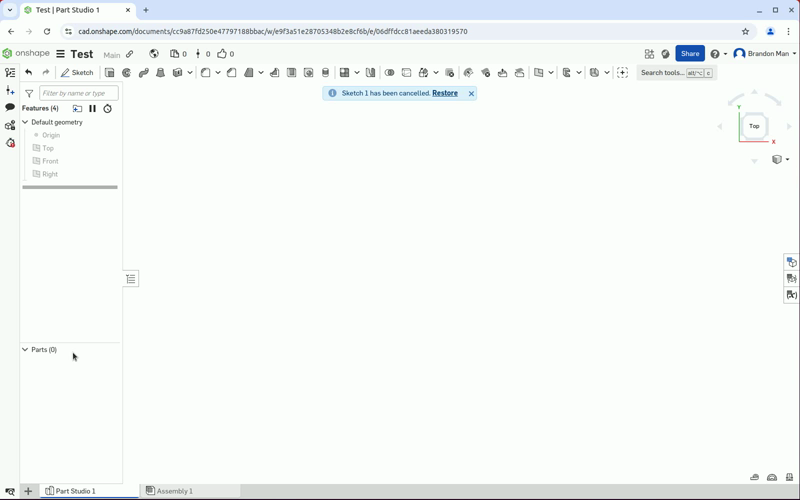
key(y)
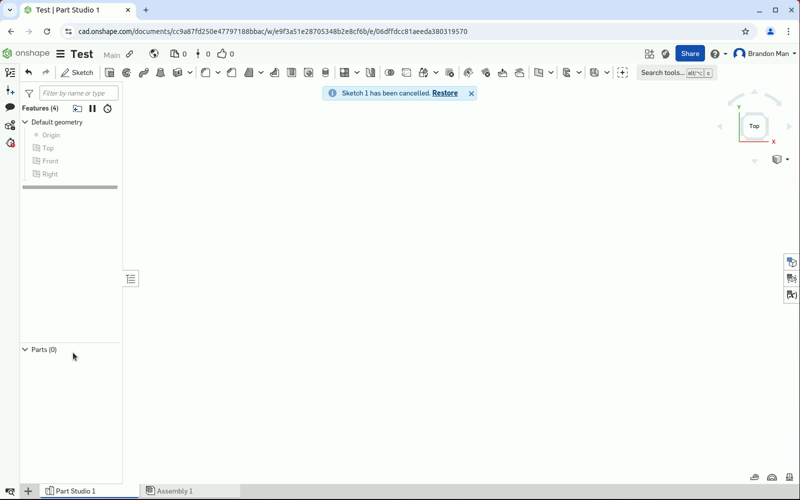
key(shift+p)
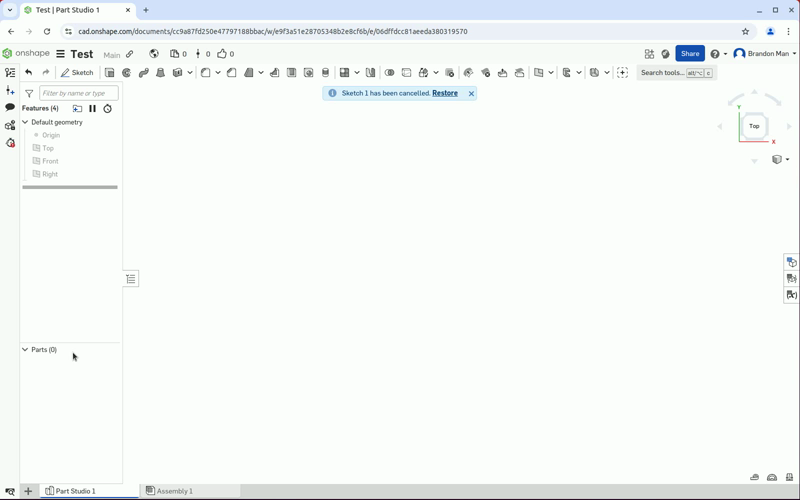
key(space)
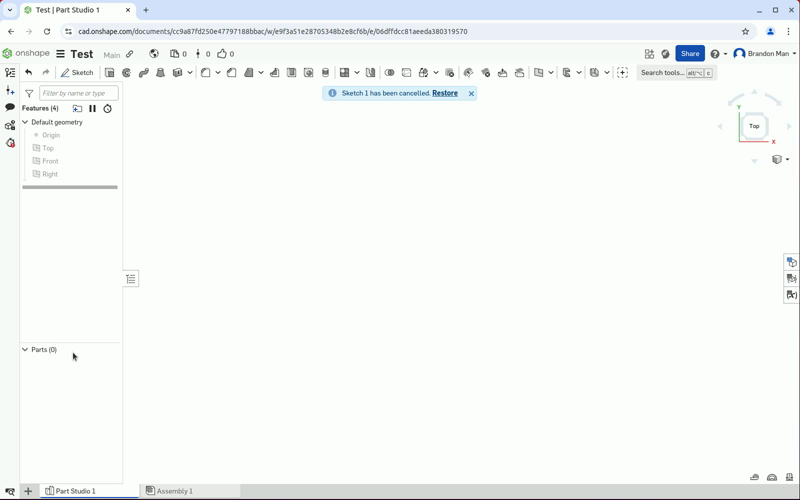
key_down(shift)
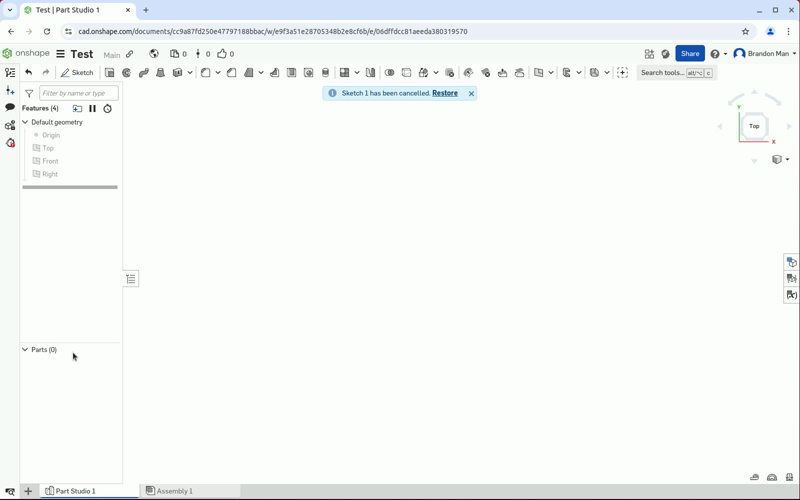
key(up)
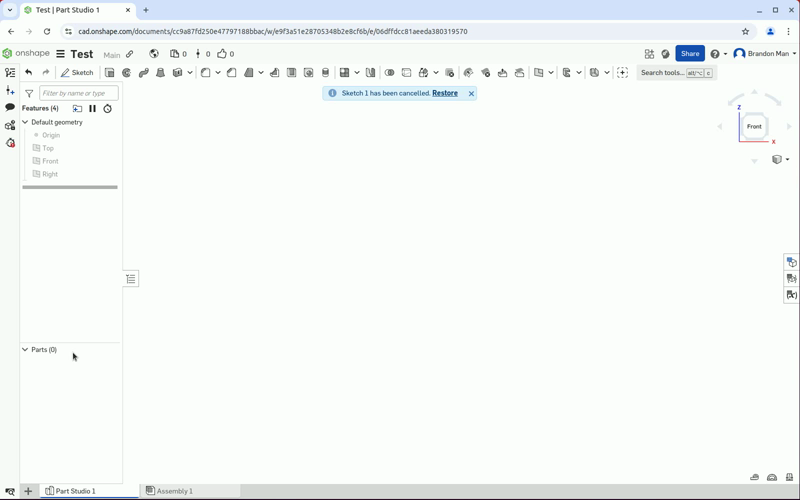
key_up(shift)
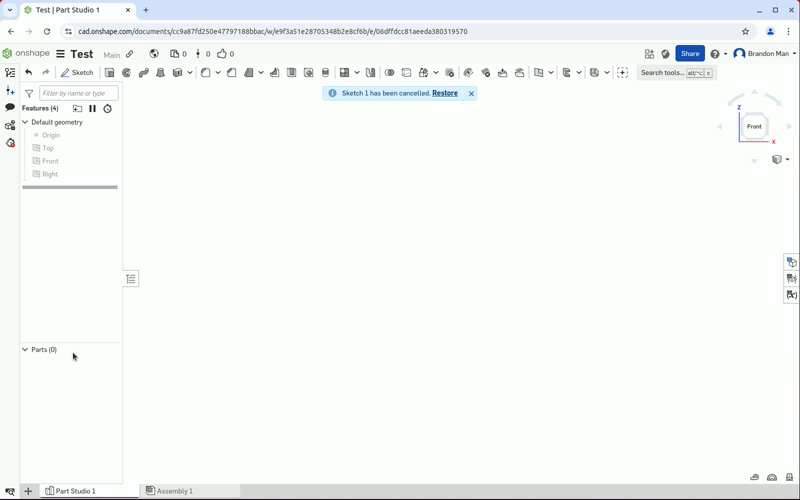
mouse_move(73, 352)
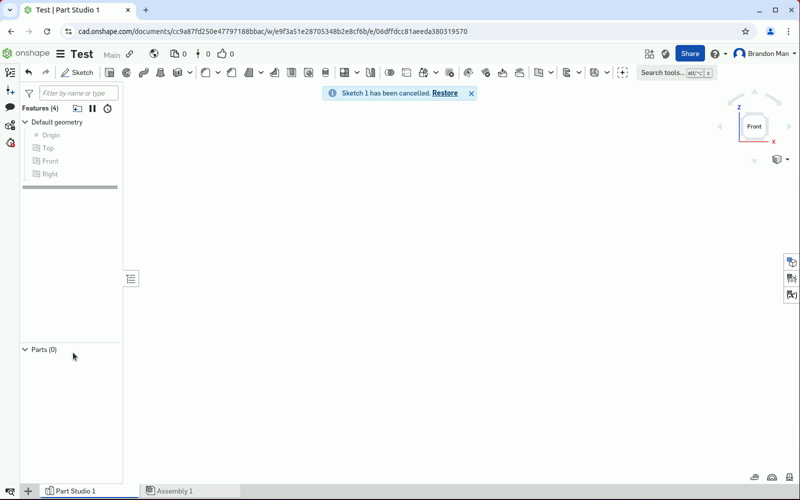
key(shift+y)
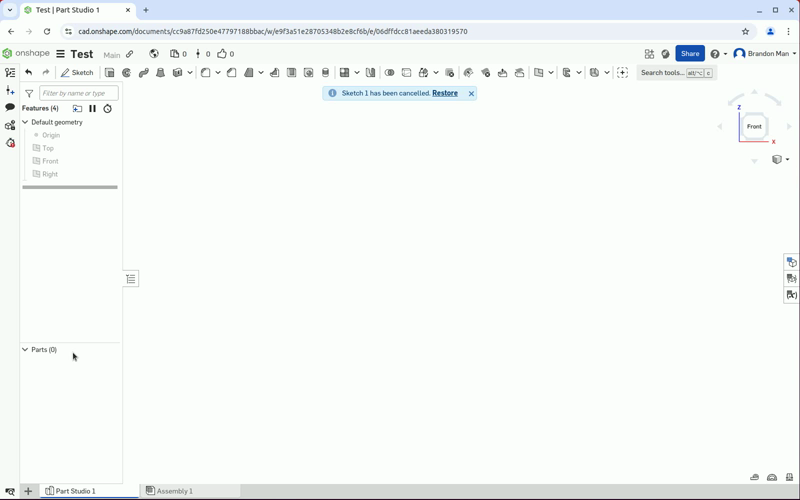
key(shift+s)
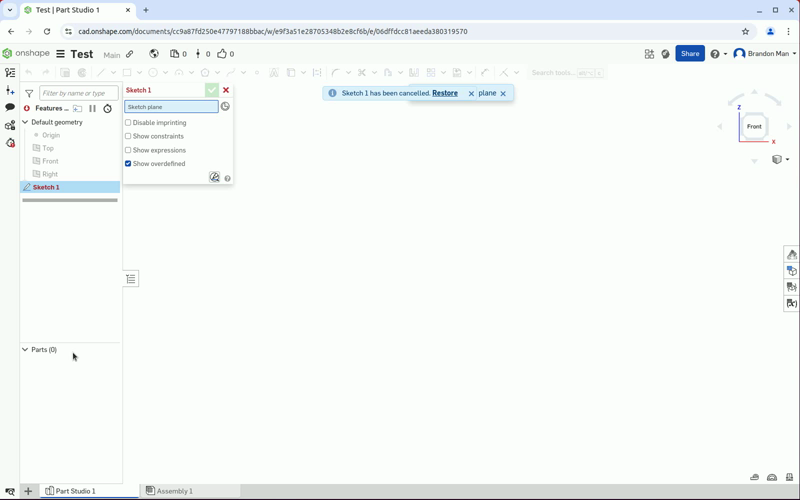
mouse_move(73, 163)
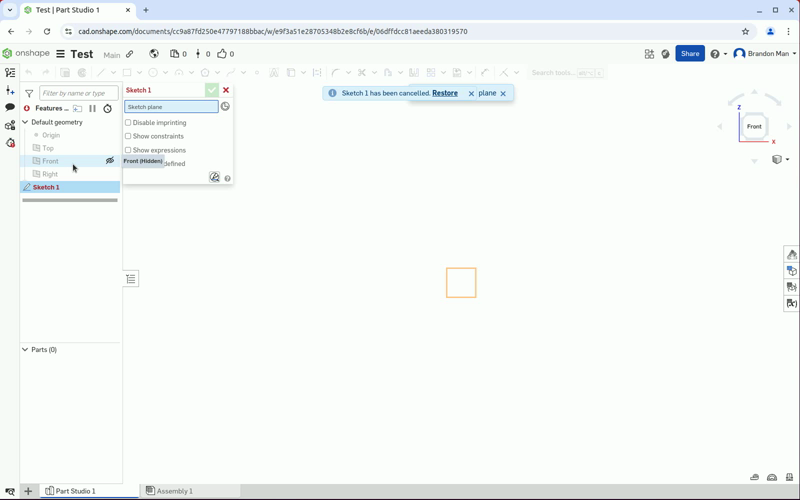
click(73, 163)
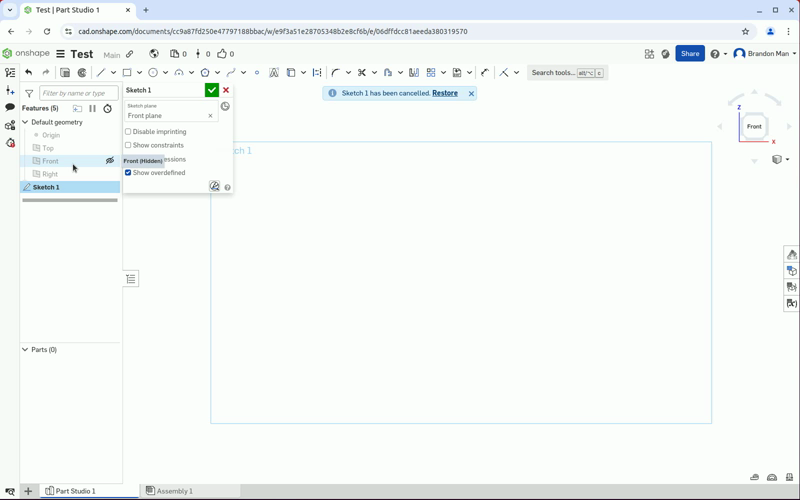
mouse_move(73, 352)
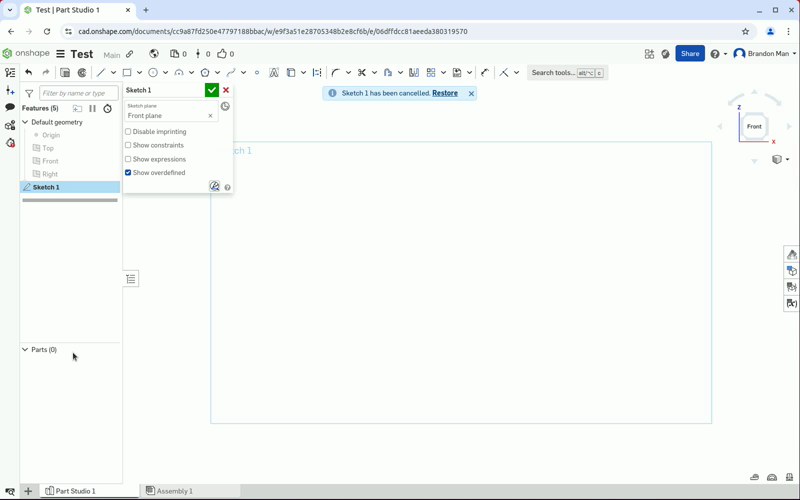
key(y)
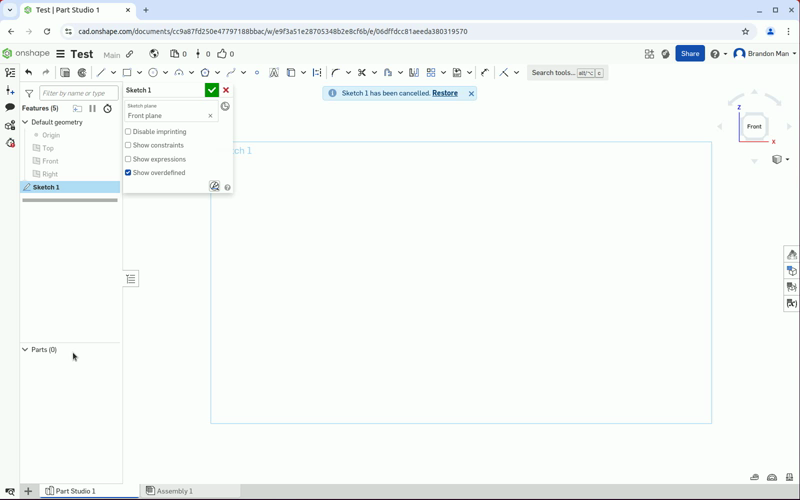
key(l)
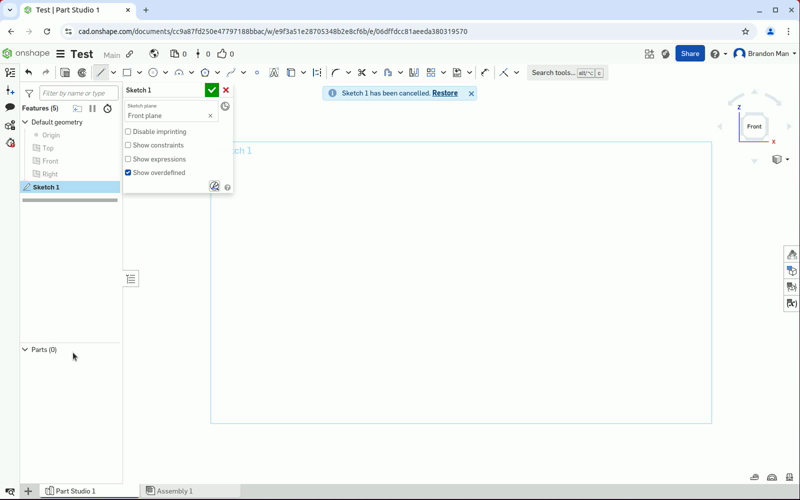
key_down(shift)
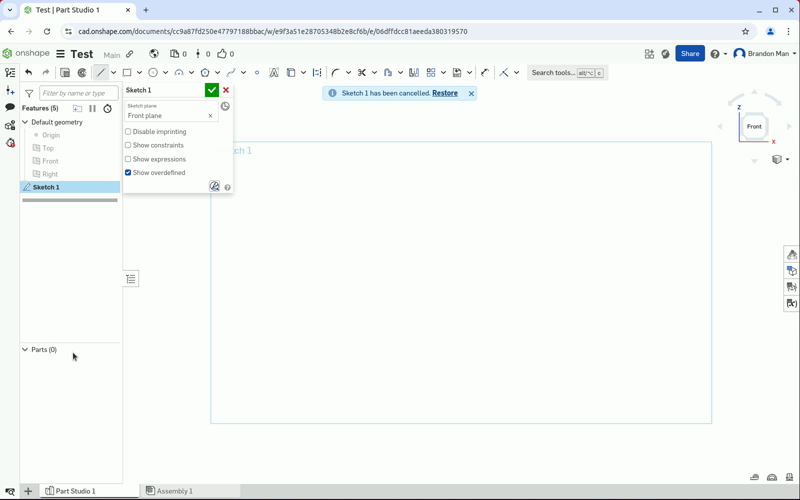
mouse_move(460, 333)
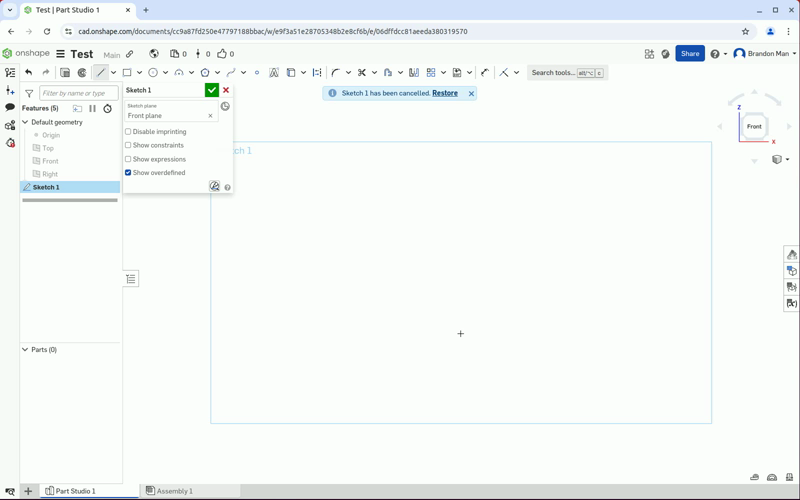
click(460, 333)
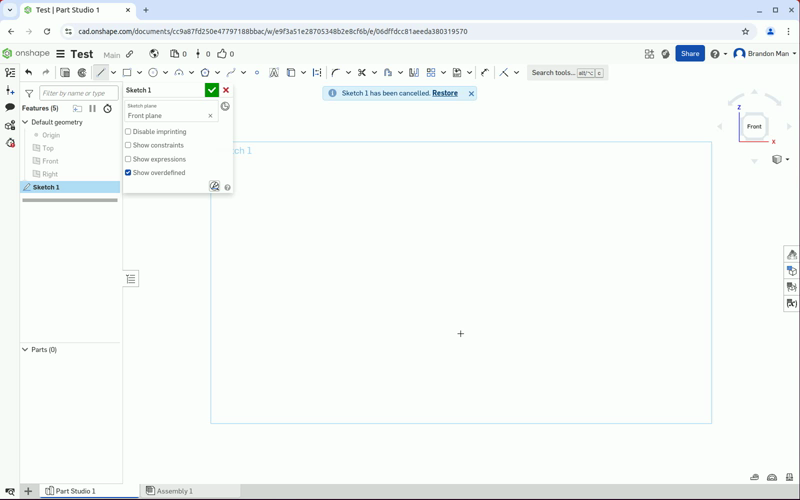
key_up(shift)
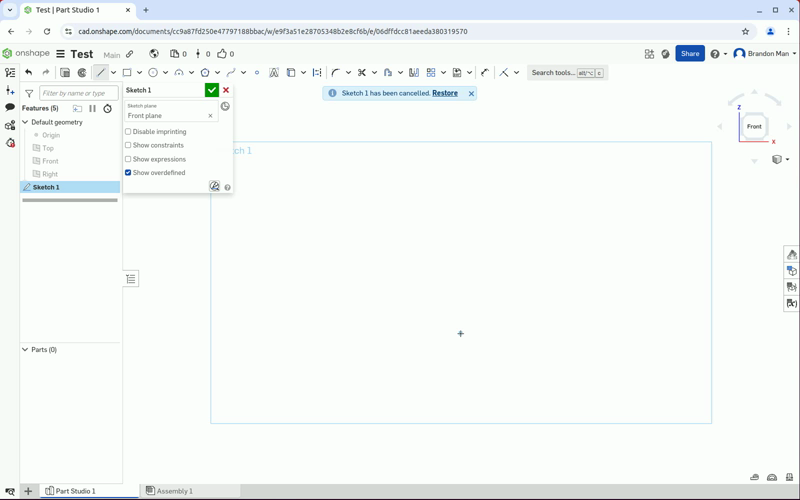
key_down(shift)
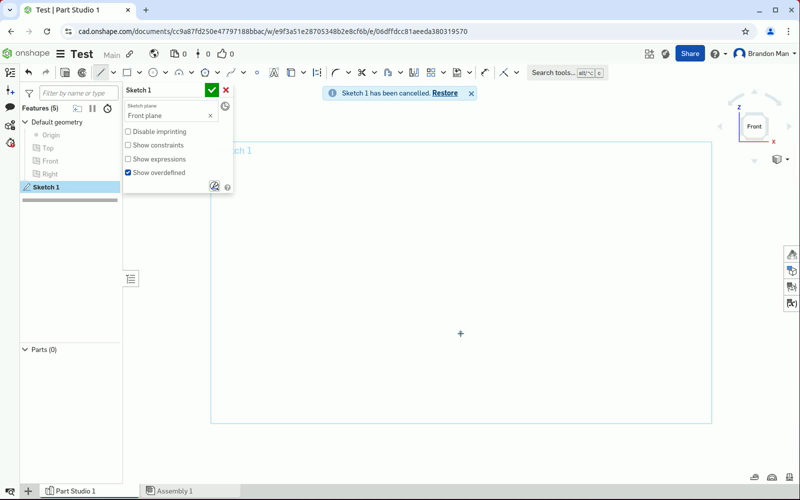
mouse_move(490, 333)
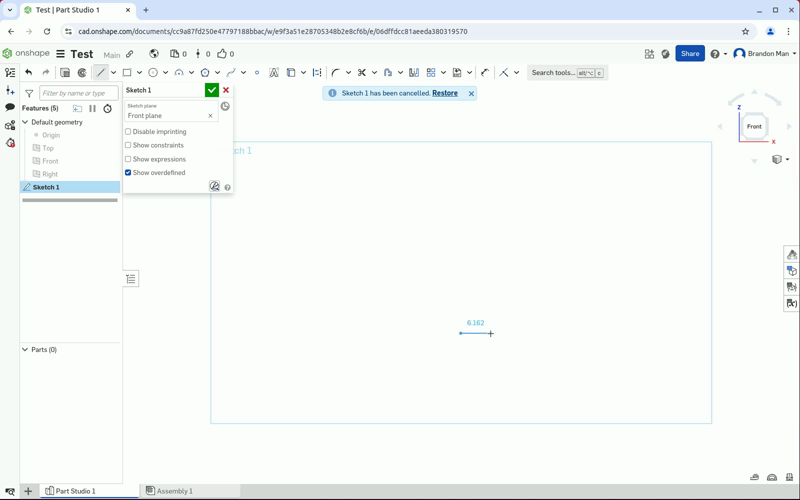
mouse_move(473, 333)
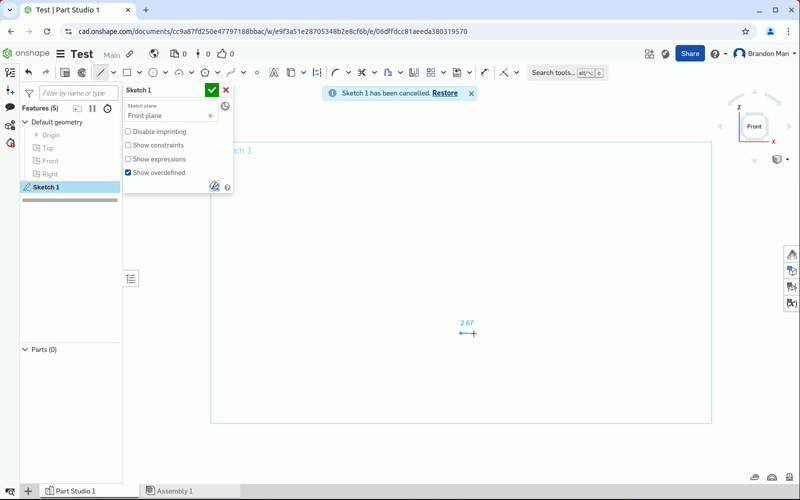
click(473, 333)
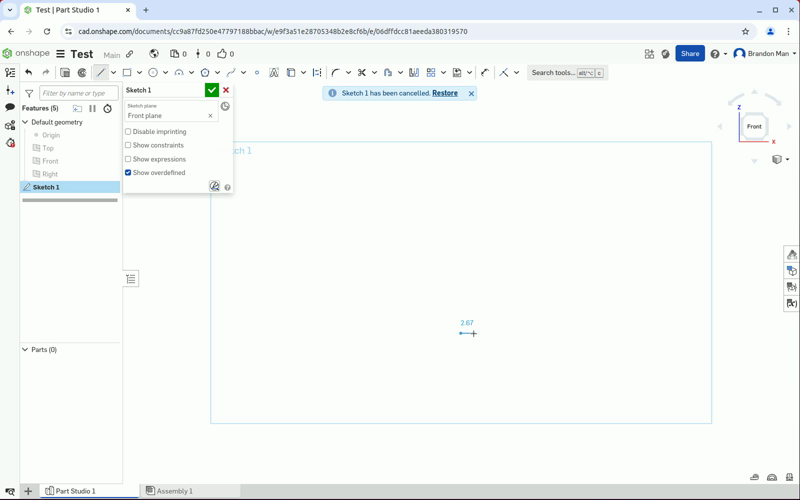
key_up(shift)
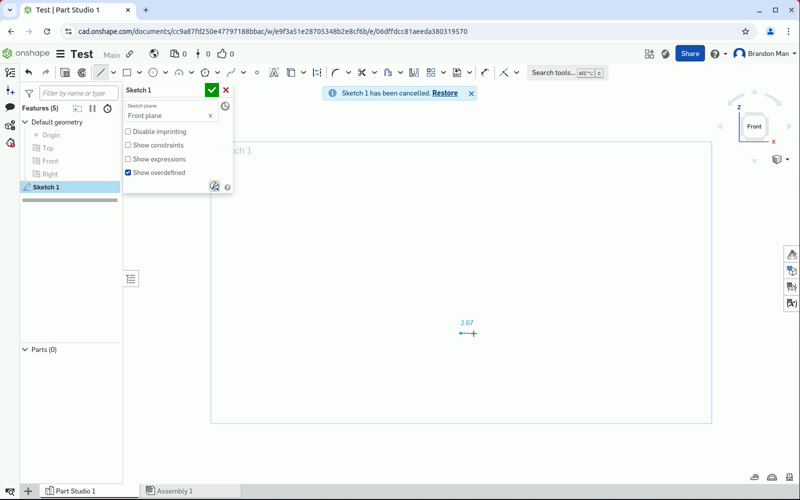
key_down(shift)
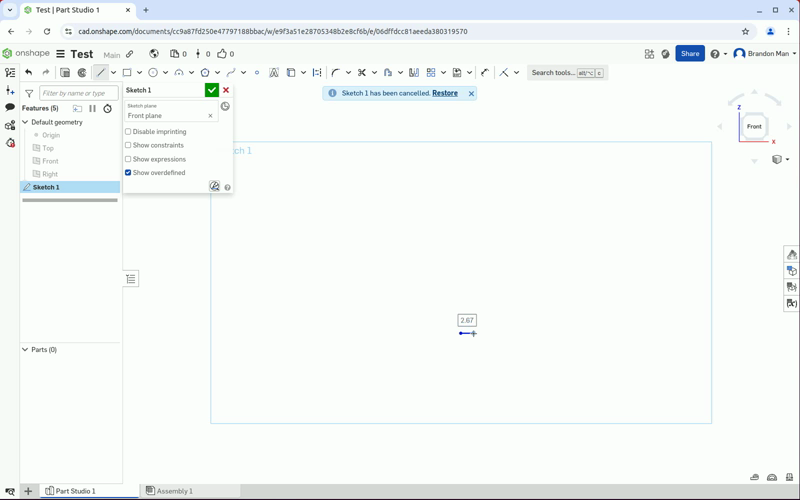
mouse_move(550, 333)
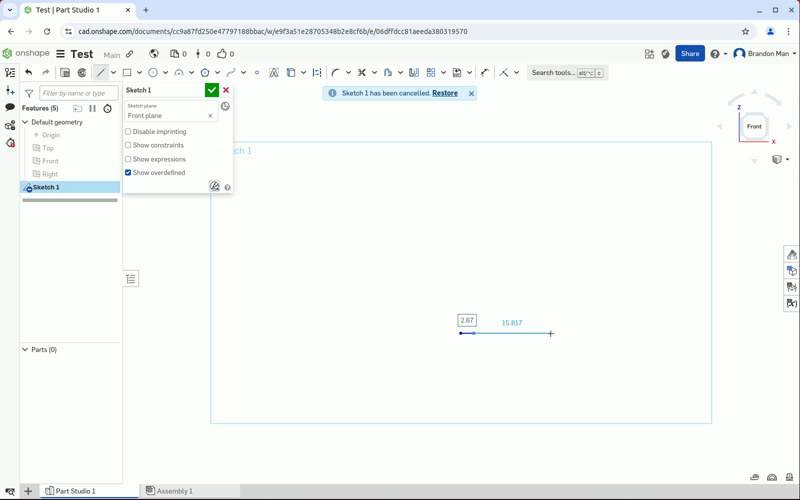
click(550, 333)
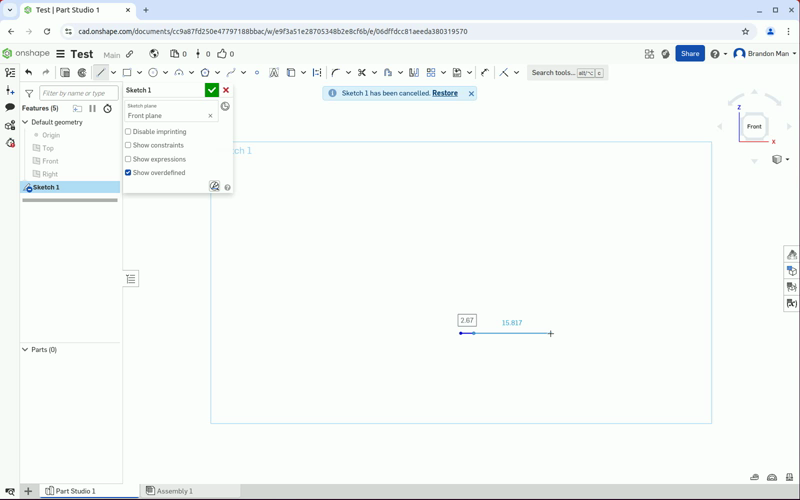
key_up(shift)
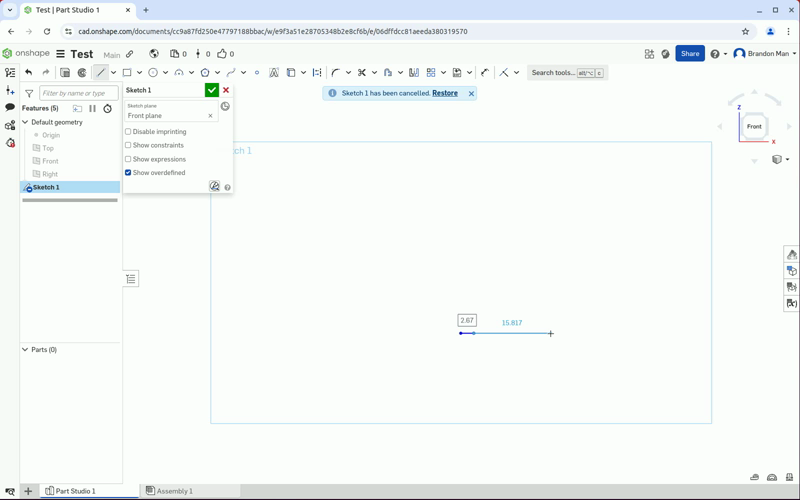
key_down(shift)
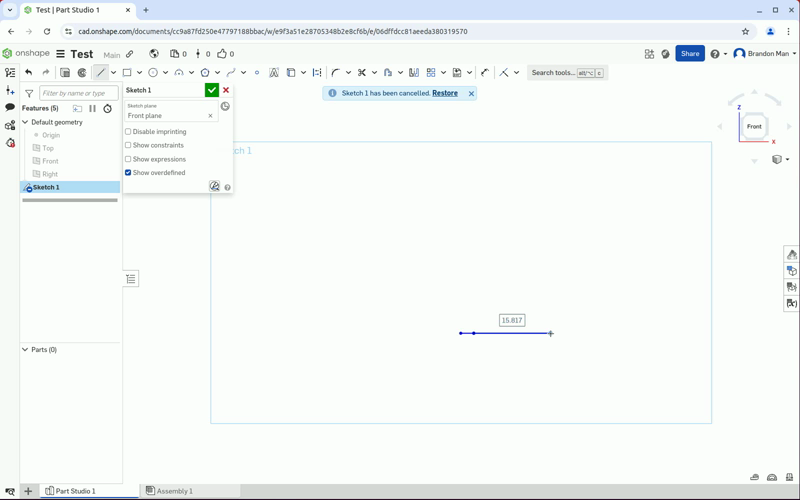
mouse_move(580, 333)
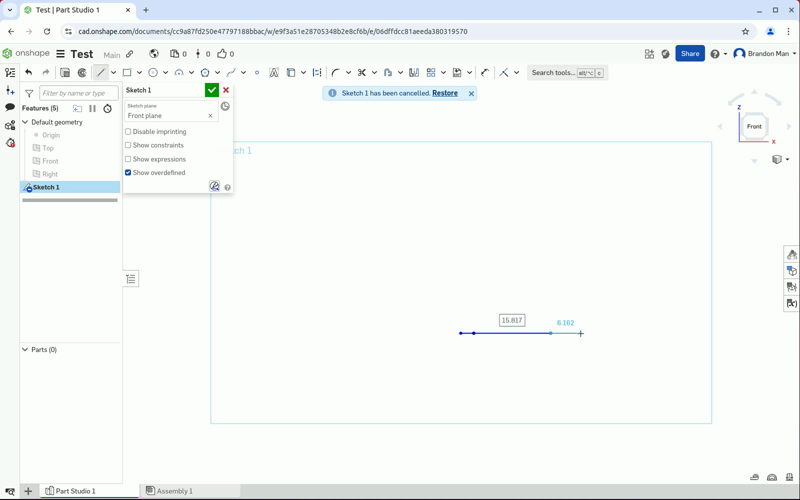
mouse_move(573, 333)
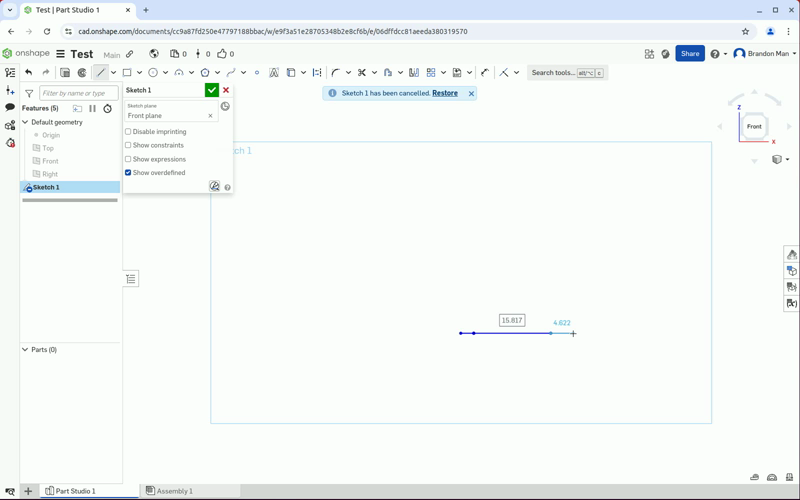
click(573, 333)
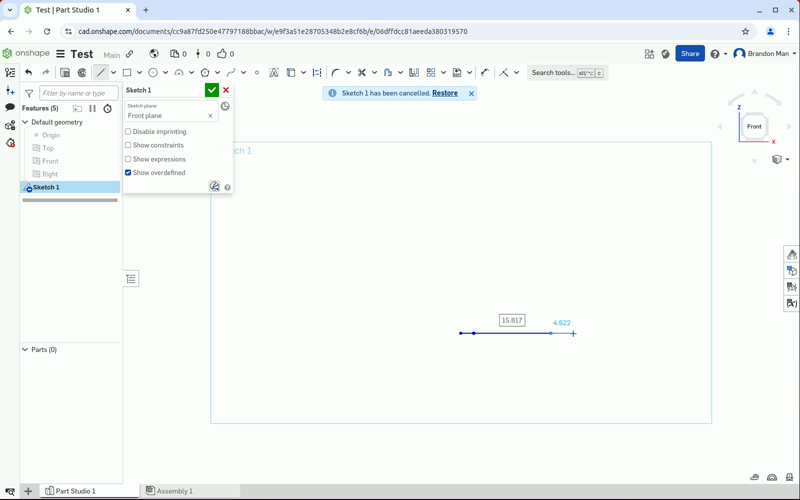
key_up(shift)
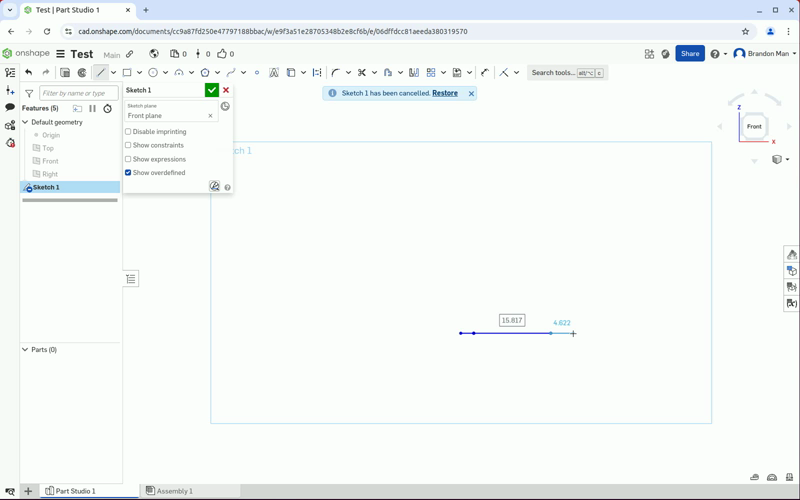
key_down(shift)
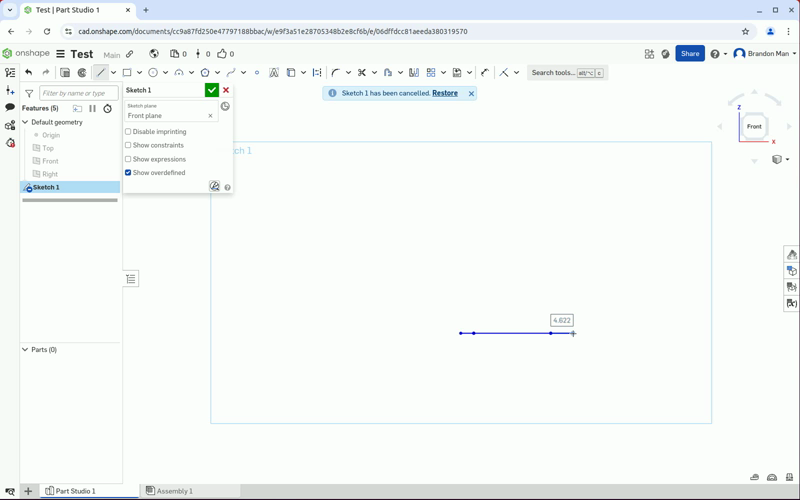
mouse_move(589, 333)
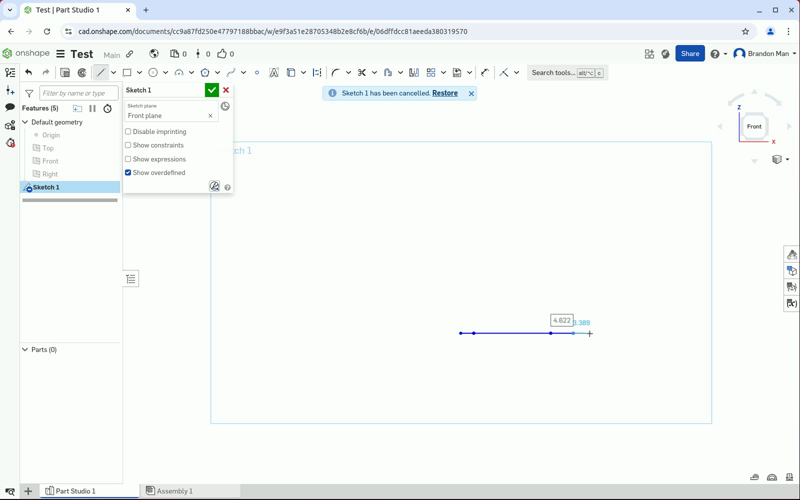
mouse_move(573, 282)
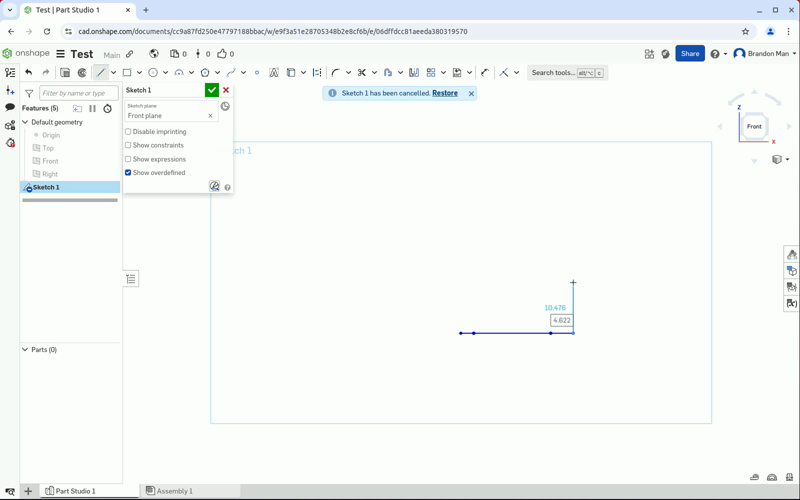
click(573, 282)
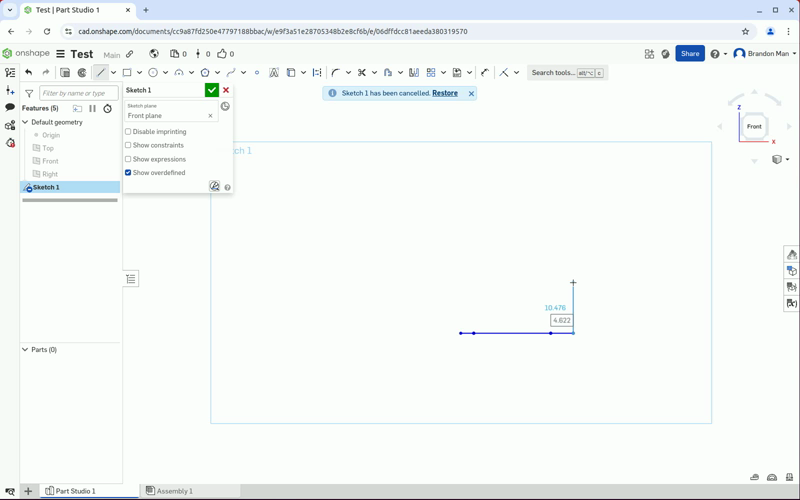
key_up(shift)
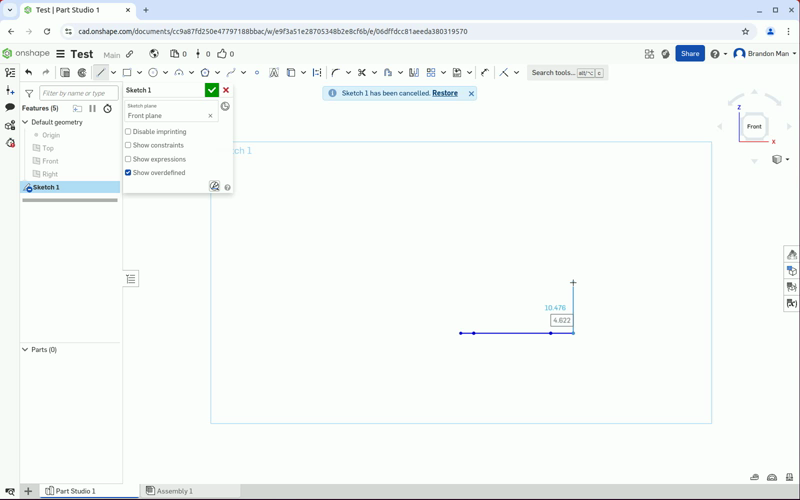
key_down(shift)
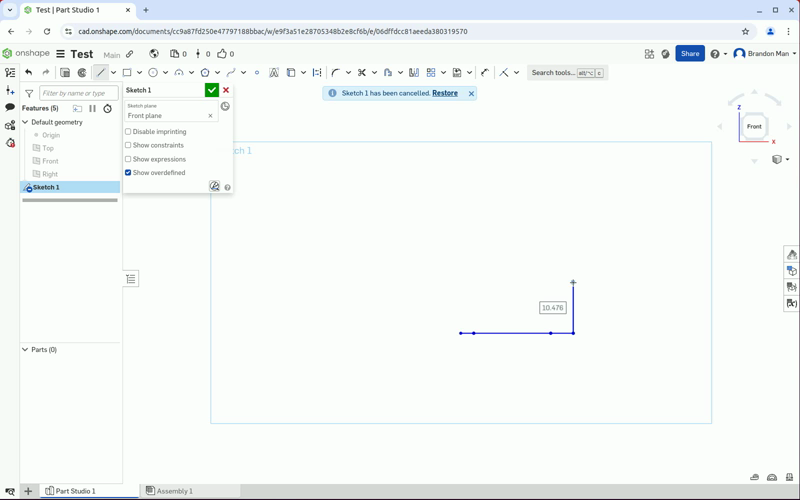
mouse_move(460, 282)
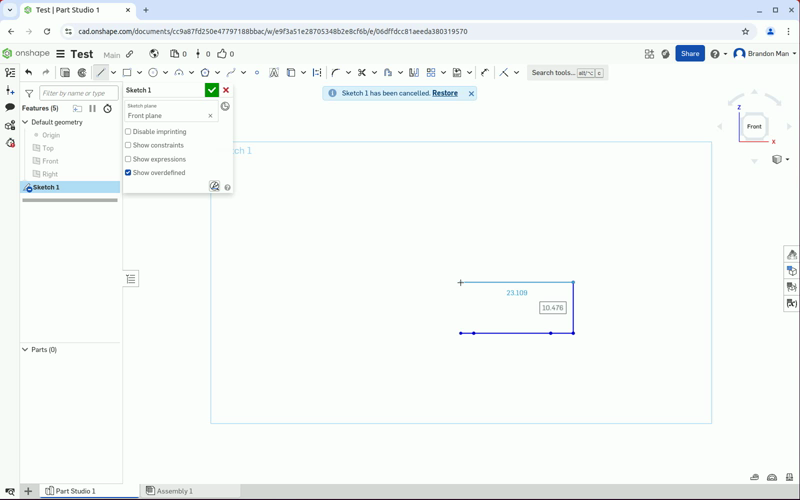
click(460, 282)
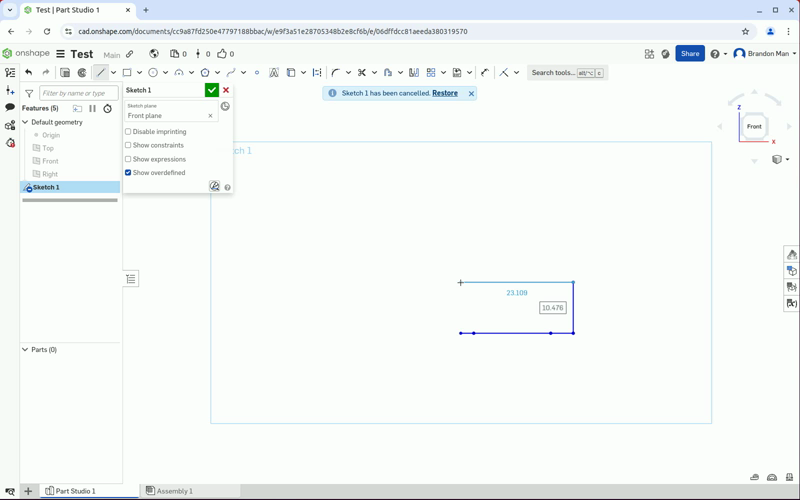
key_up(shift)
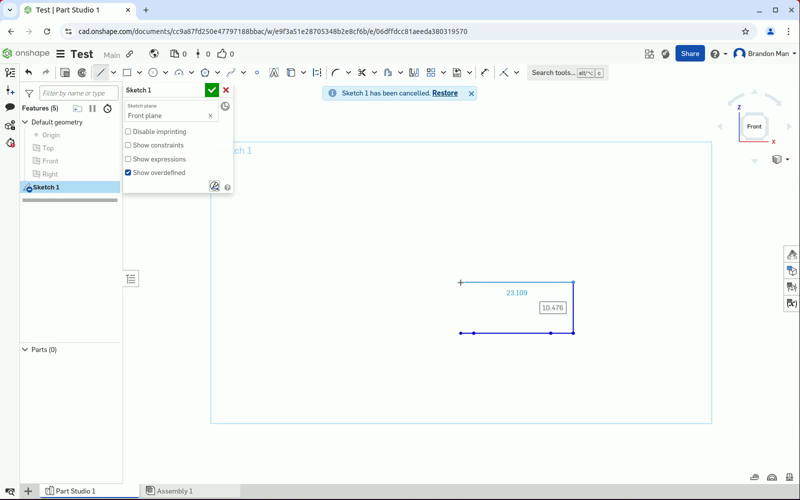
mouse_move(490, 282)
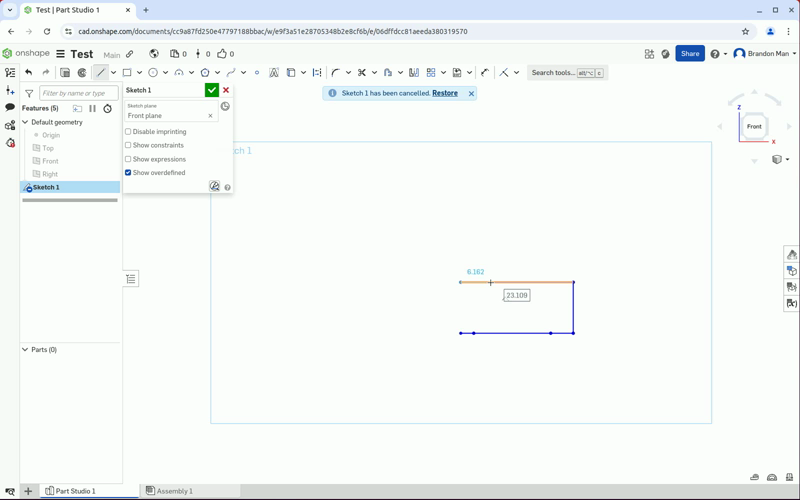
key_down(shift)
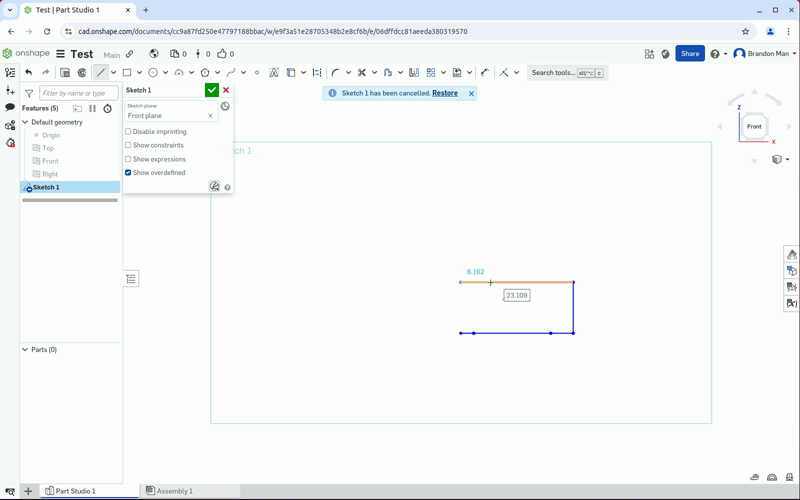
mouse_move(460, 333)
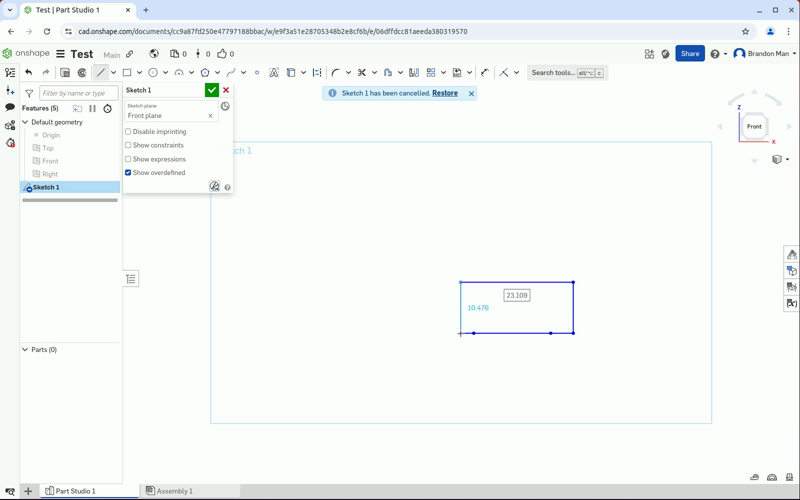
key_up(shift)
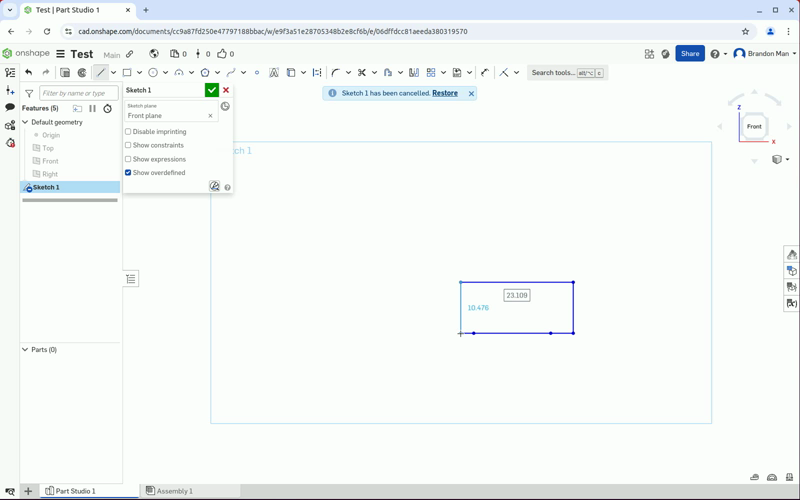
click(460, 333)
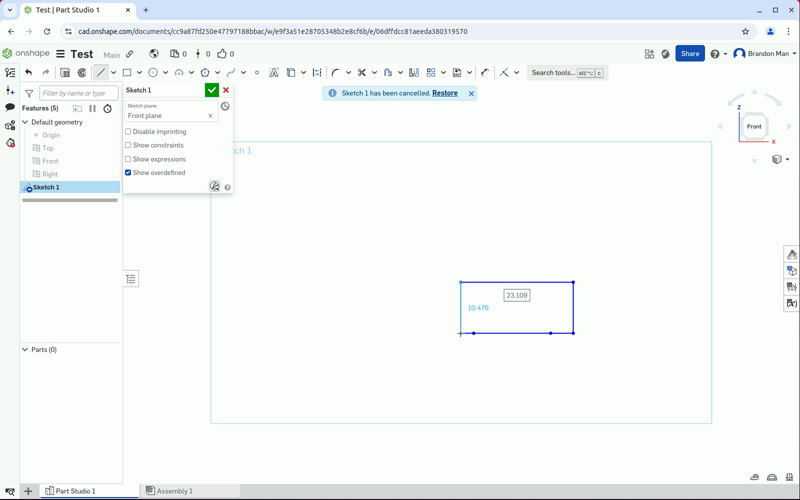
key(esc)
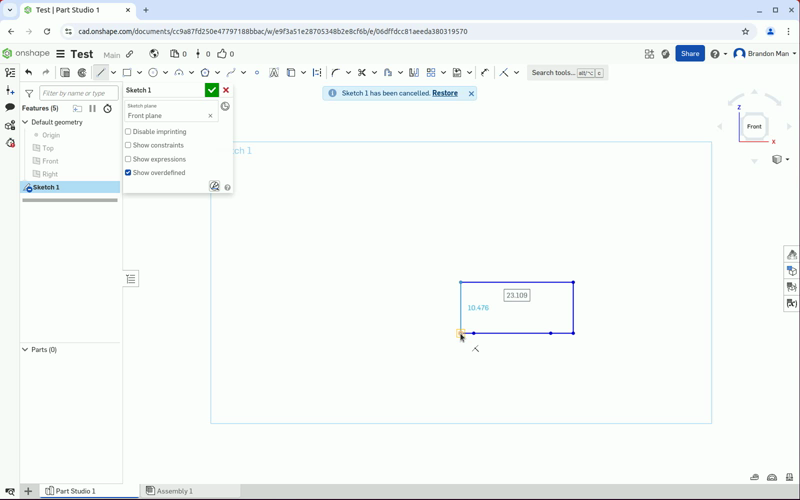
mouse_move(548, 304)
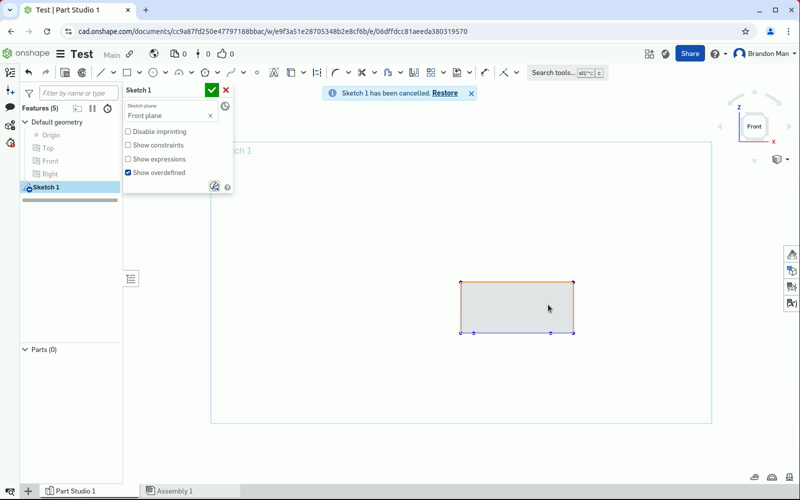
click(548, 304)
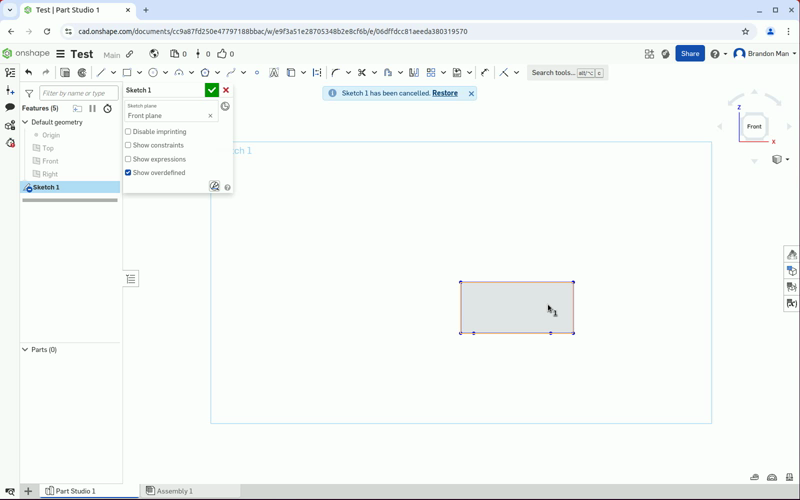
mouse_move(73, 352)
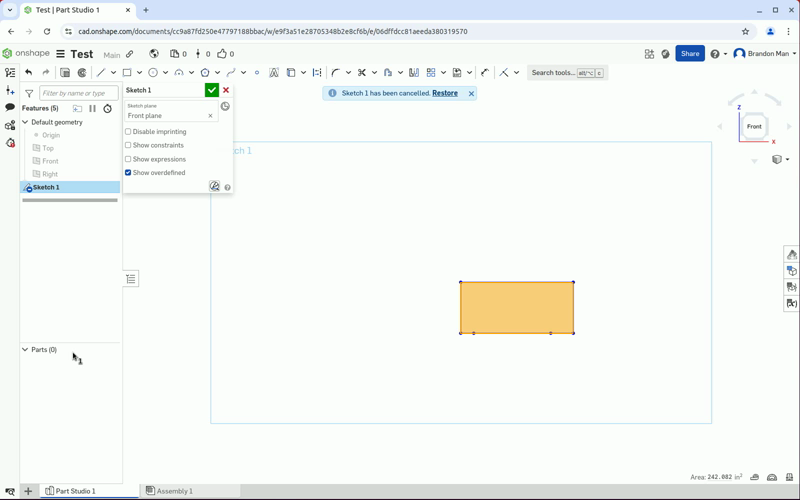
key(shift+y)
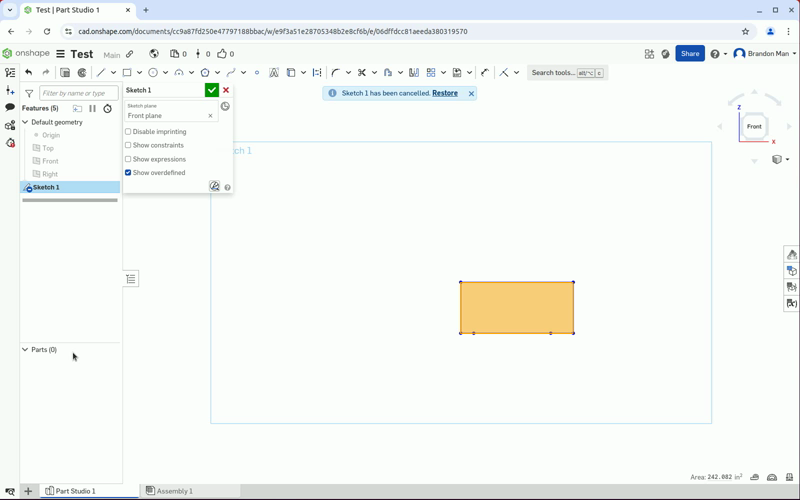
key(shift+e)
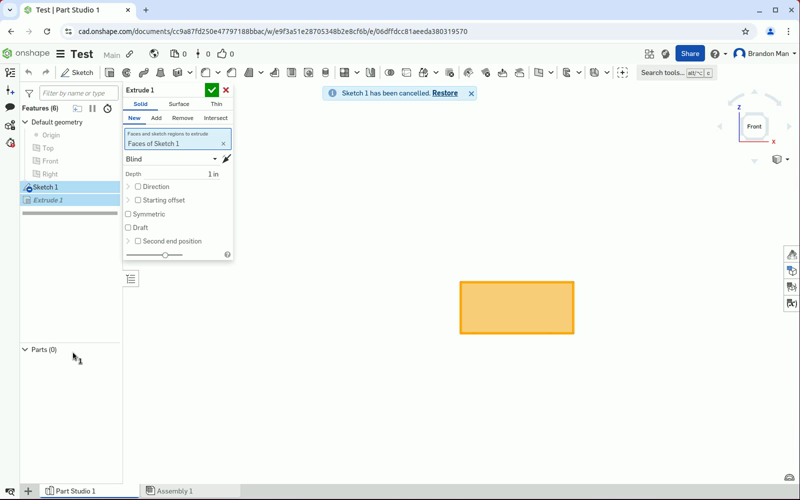
mouse_move(143, 106)
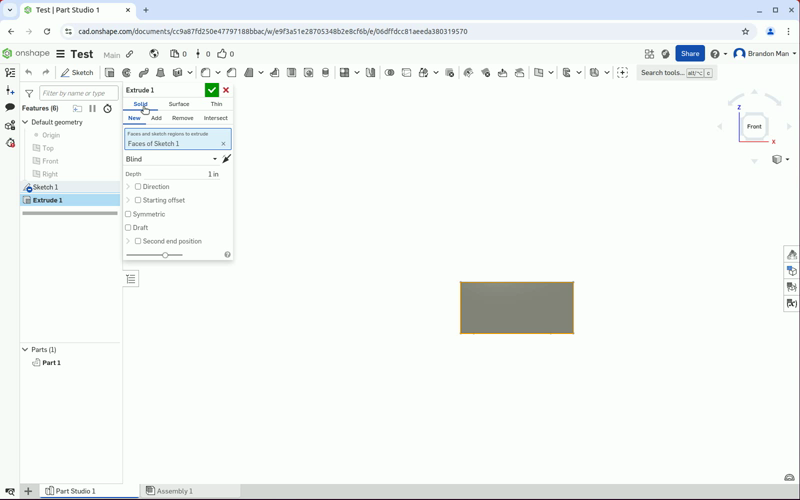
click(143, 106)
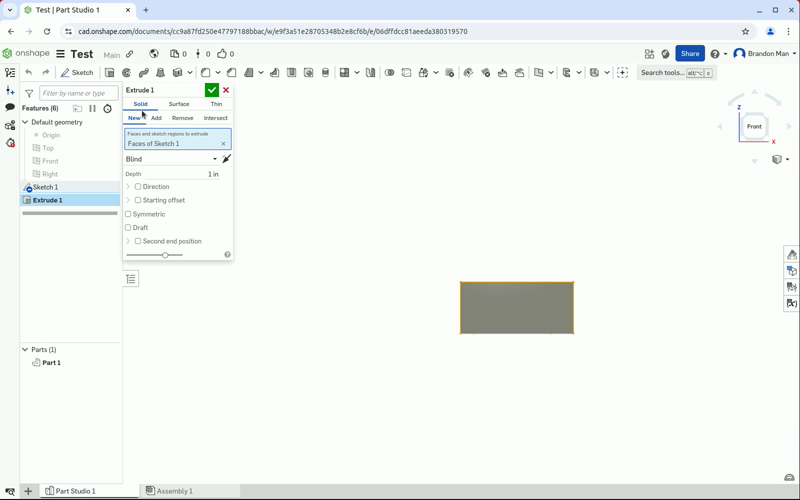
mouse_move(137, 120)
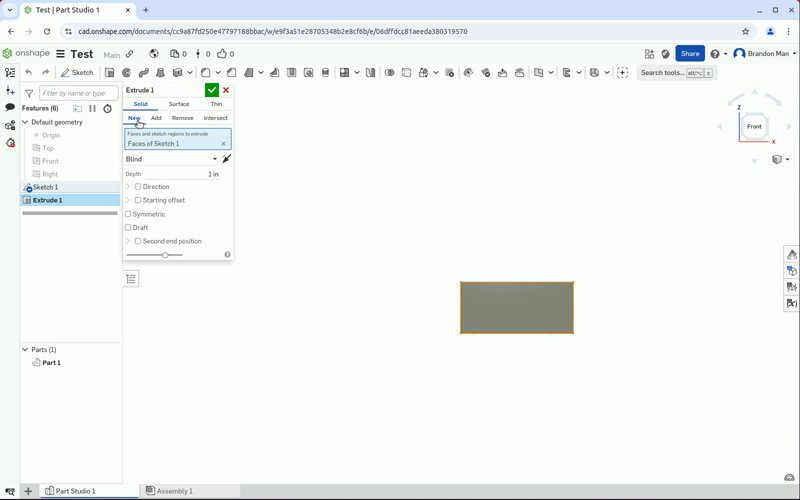
click(137, 120)
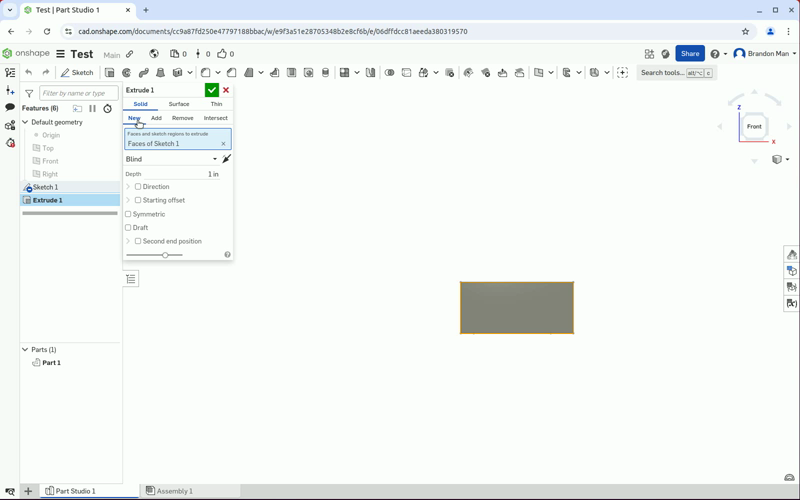
key(tab, 4)
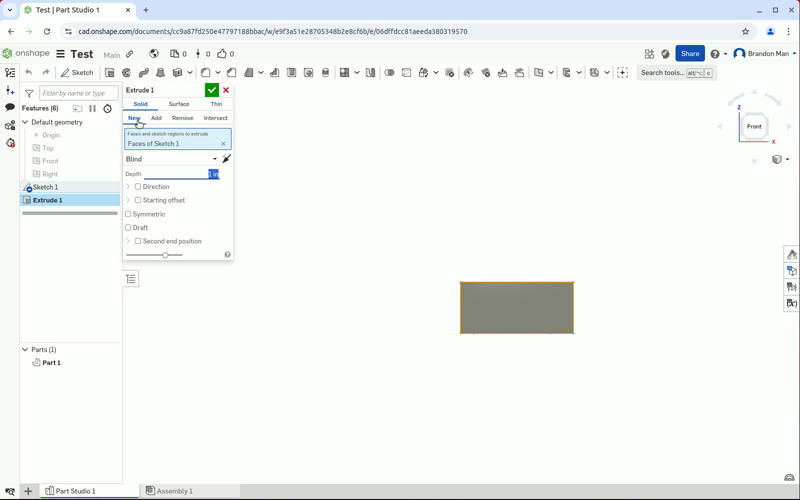
text(0.241)
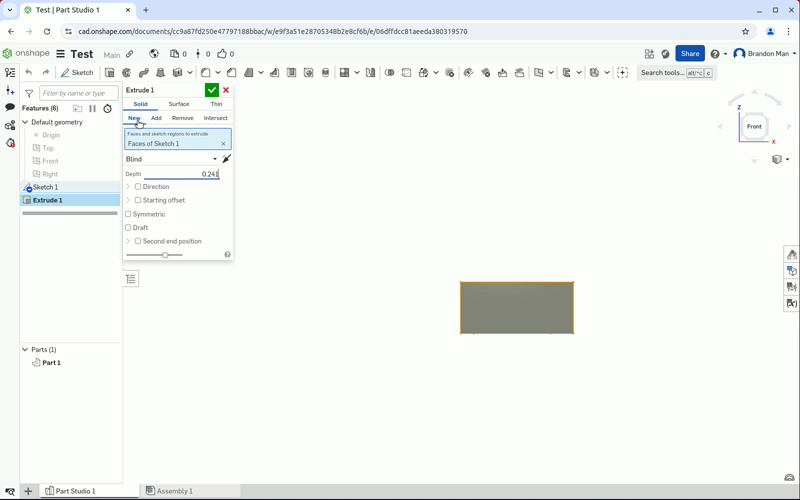
key(enter)
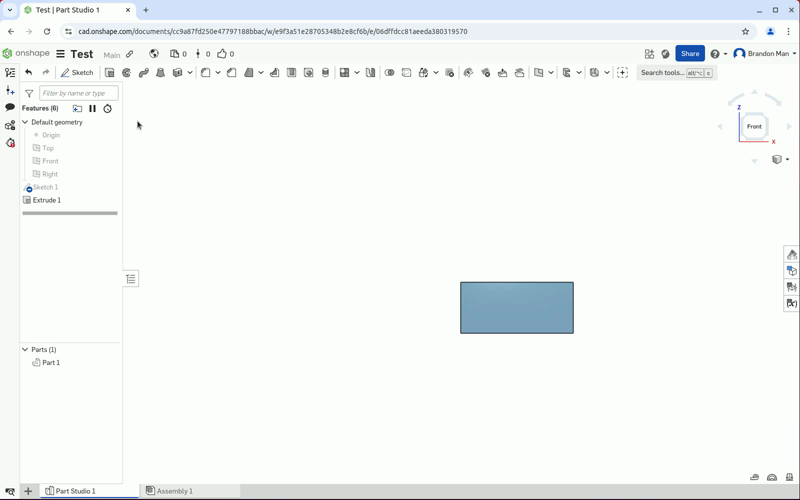
key(shift+h)
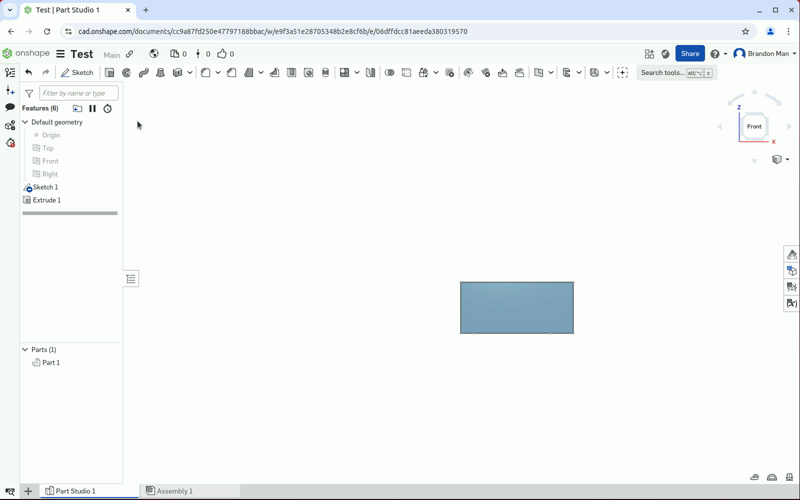
key(shift+h)
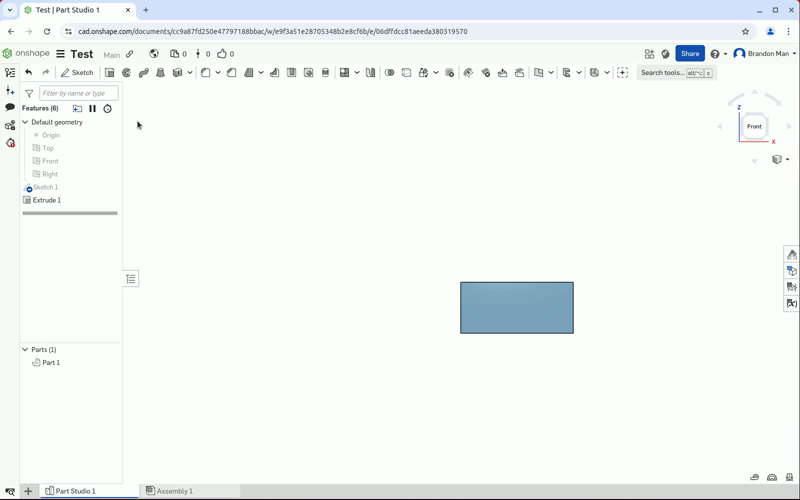
mouse_move(73, 189)
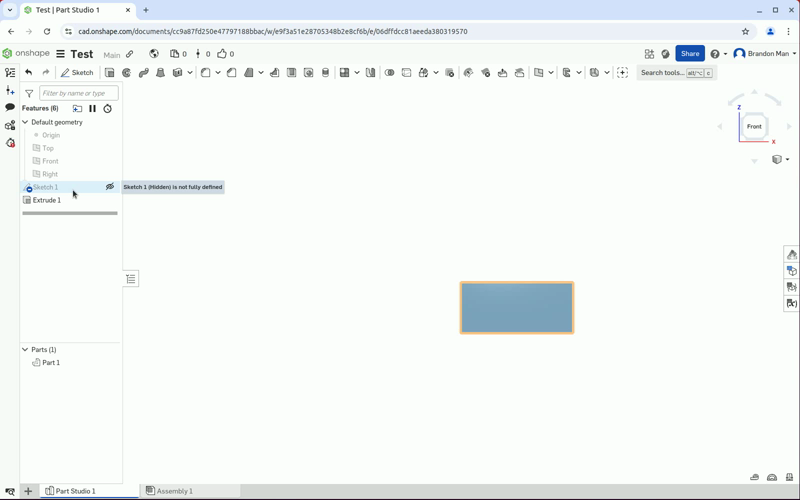
click(73, 189)
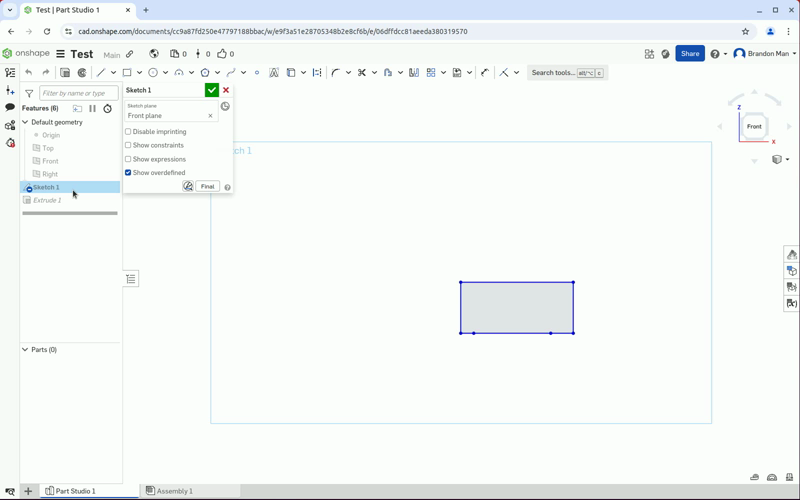
mouse_move(229, 92)
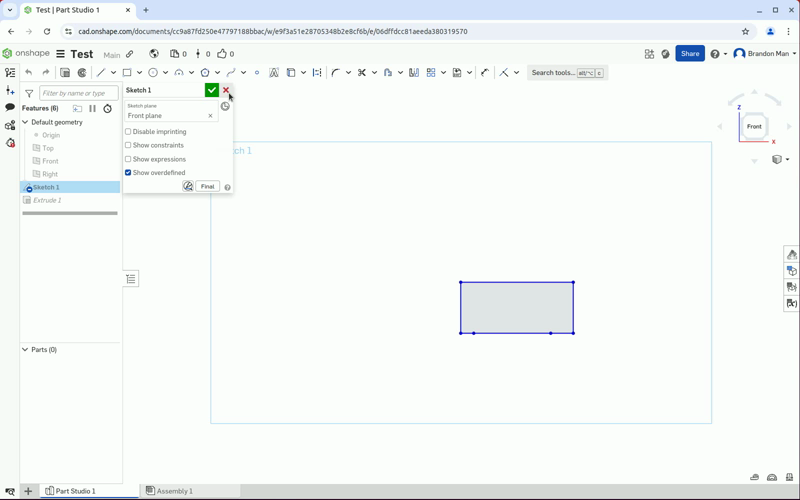
click(229, 92)
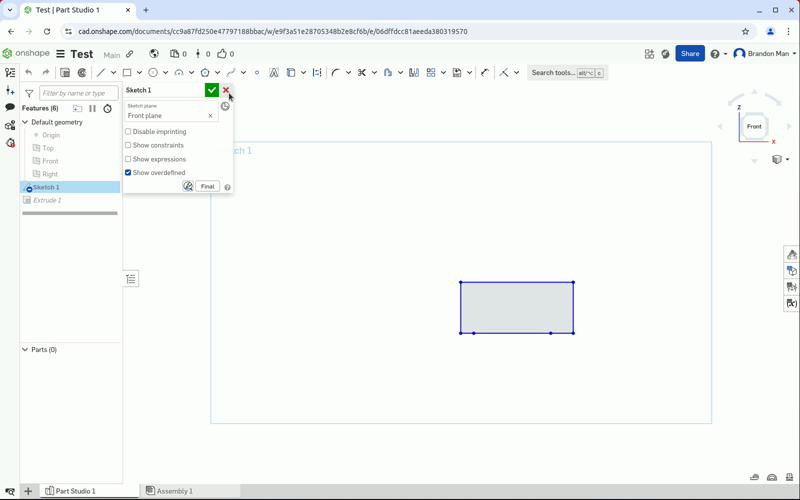
key(shift+s)
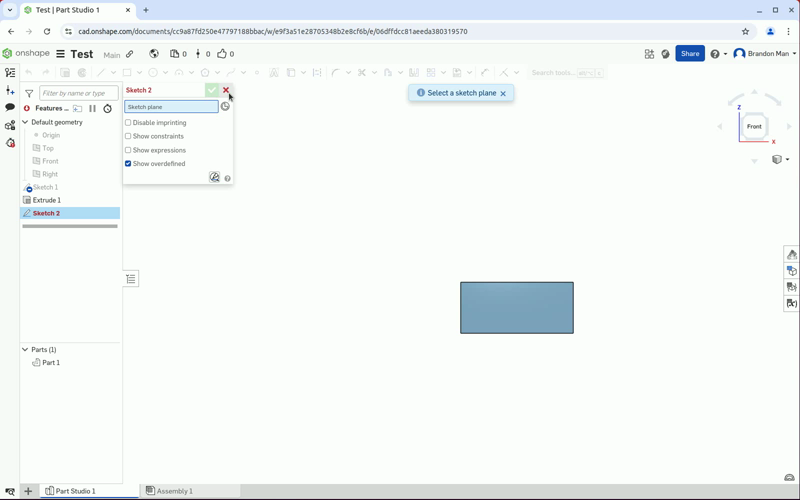
mouse_move(73, 163)
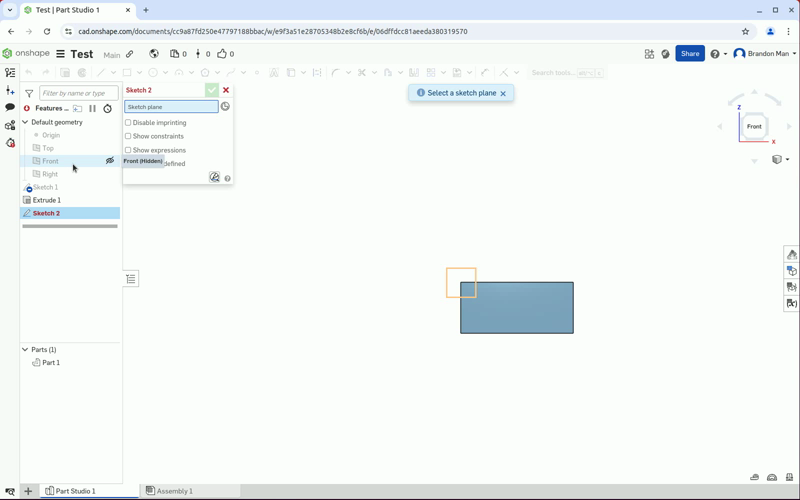
click(73, 163)
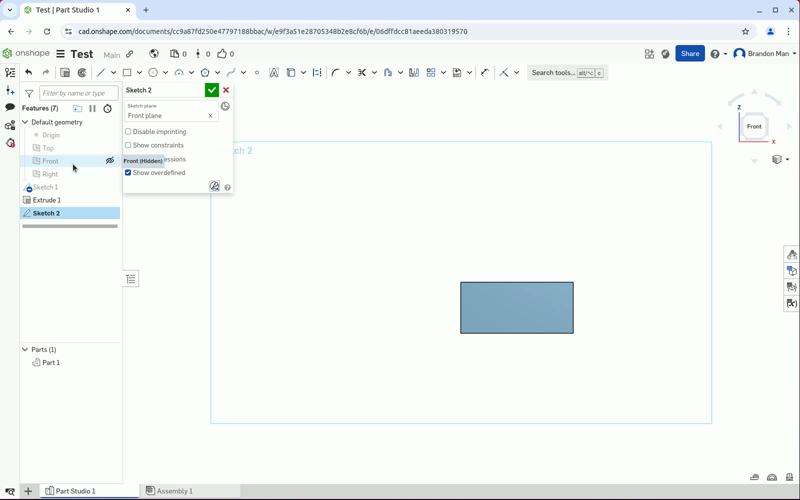
mouse_move(73, 352)
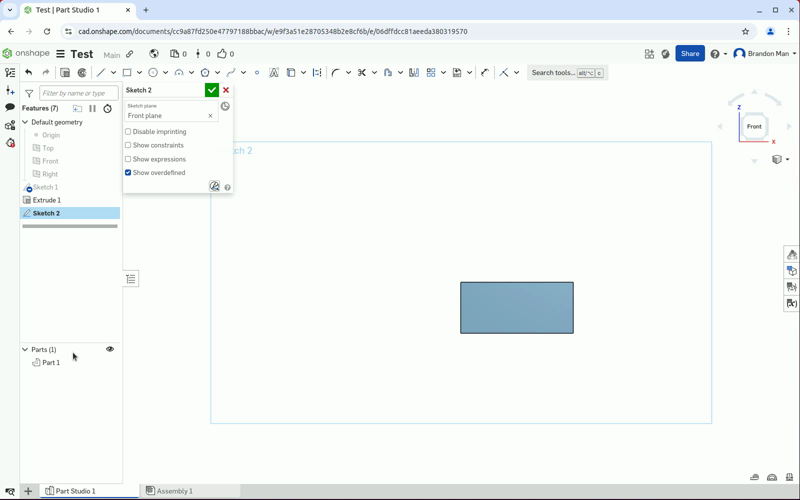
key(y)
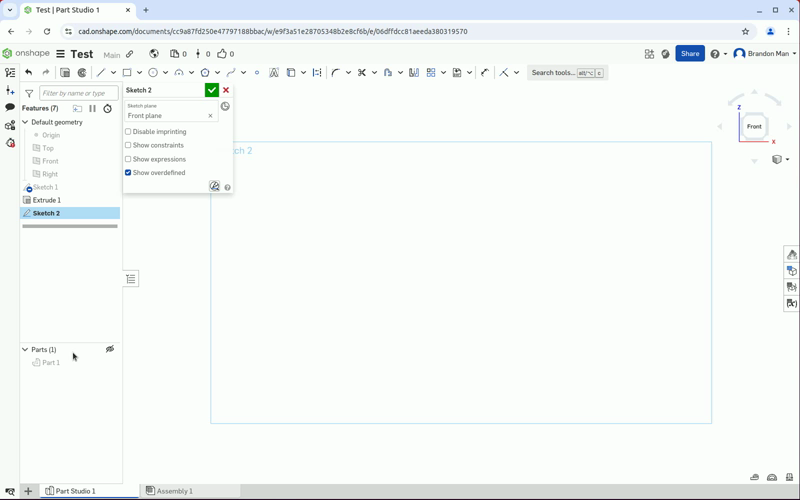
key(l)
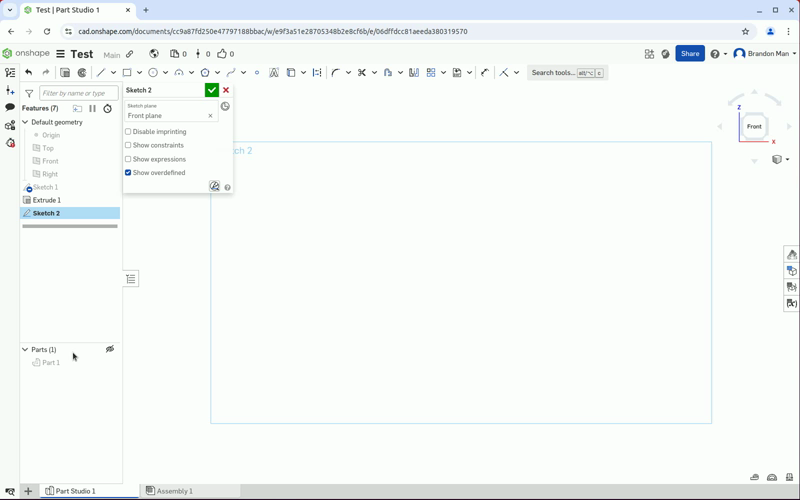
key_down(shift)
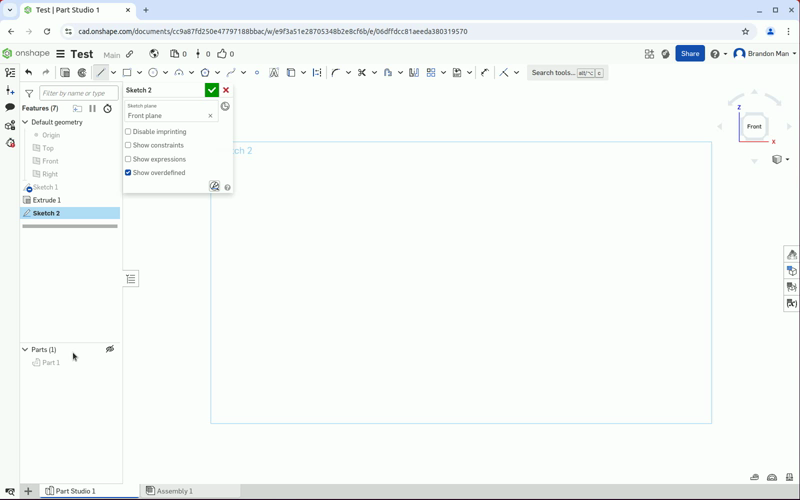
mouse_move(473, 334)
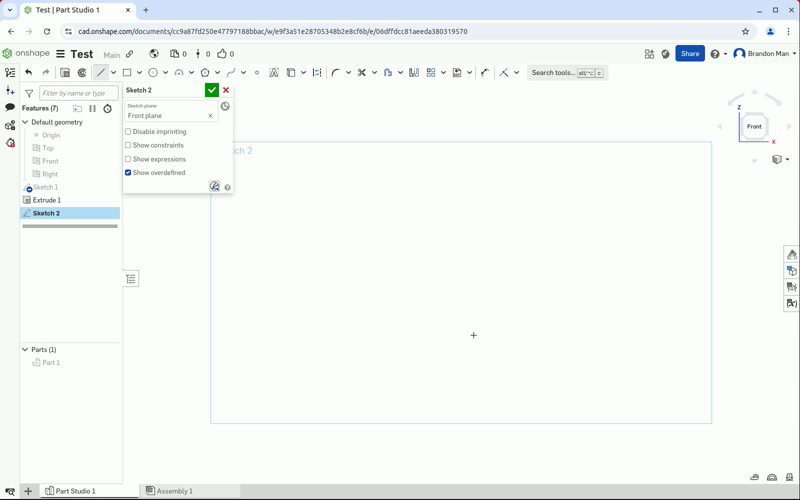
click(473, 334)
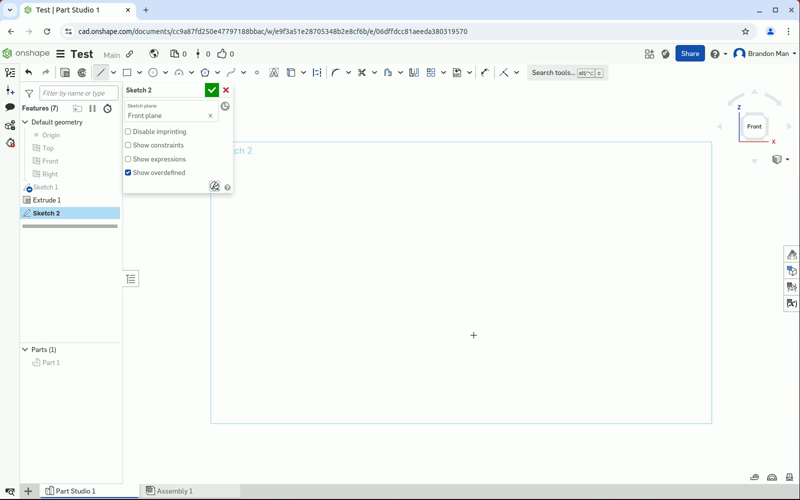
key_up(shift)
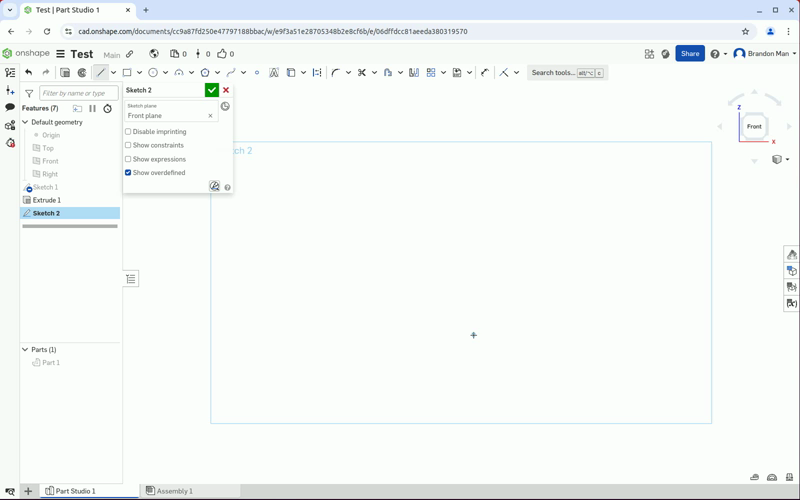
key_down(shift)
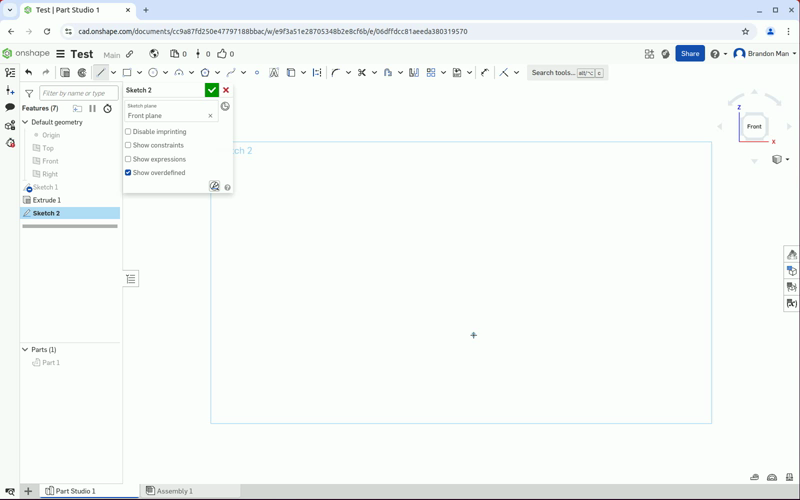
mouse_move(551, 334)
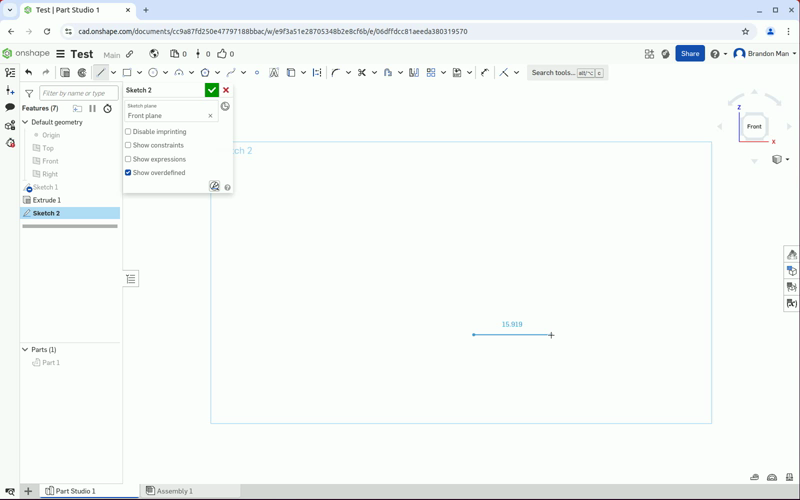
click(551, 334)
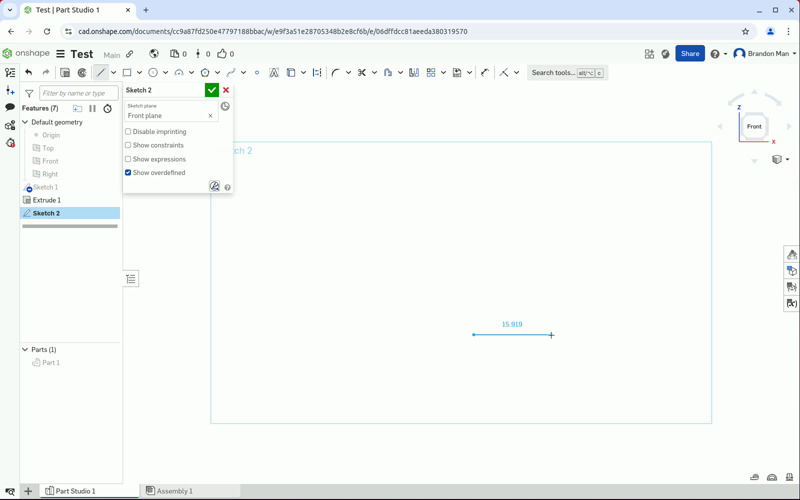
key_up(shift)
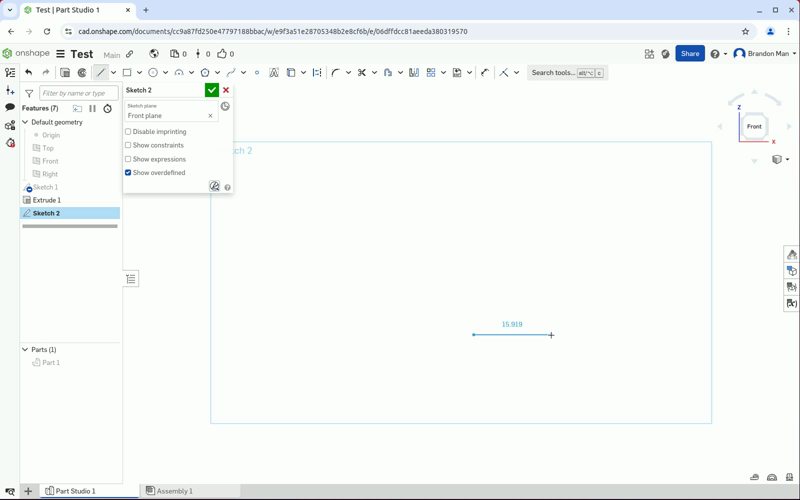
key_down(shift)
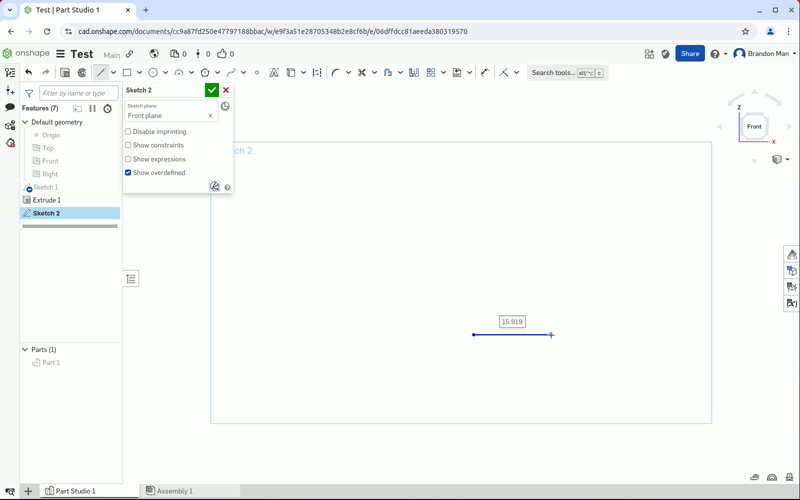
mouse_move(581, 334)
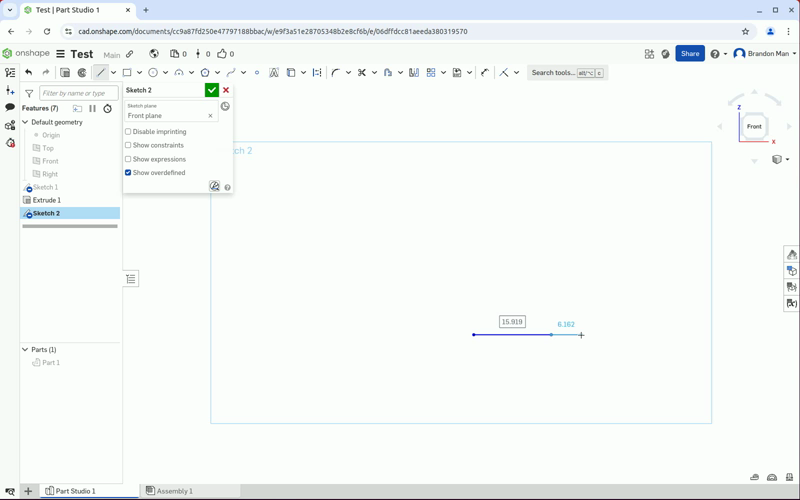
mouse_move(551, 333)
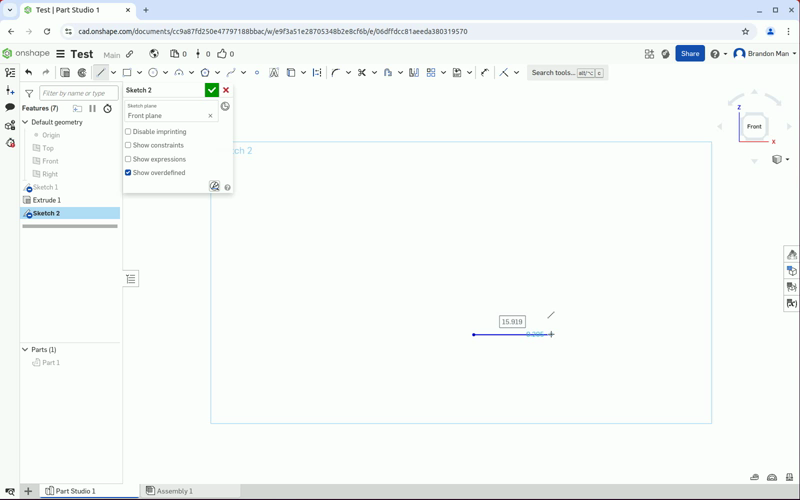
scroll(6)
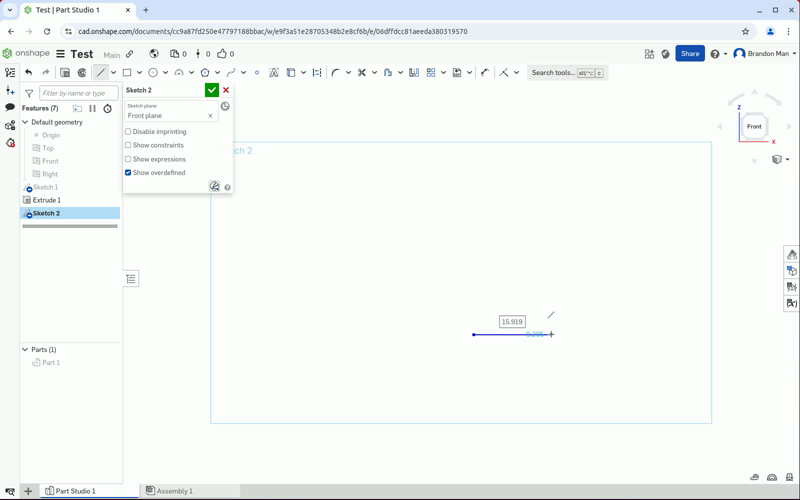
scroll(6)
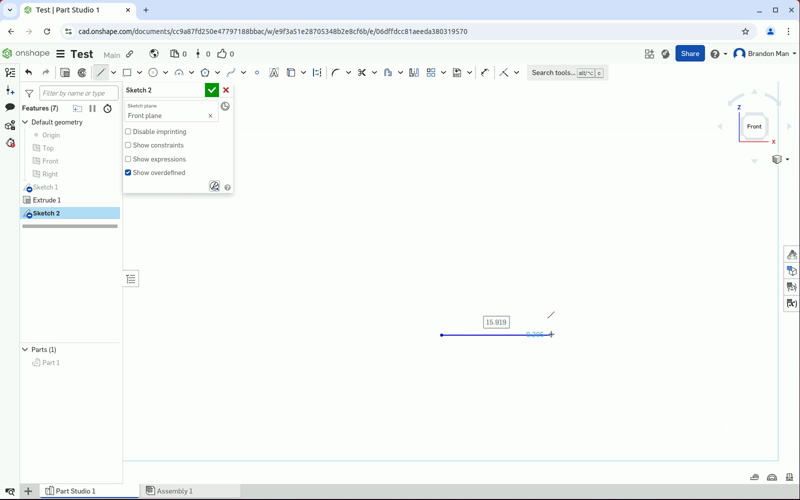
scroll(6)
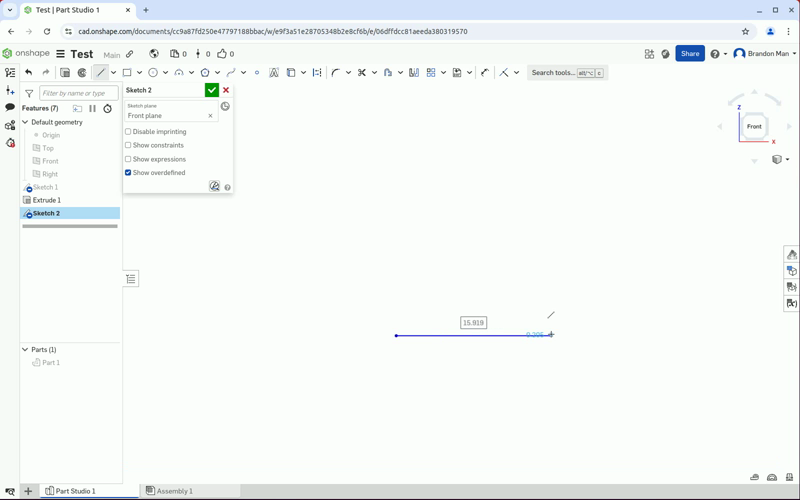
scroll(6)
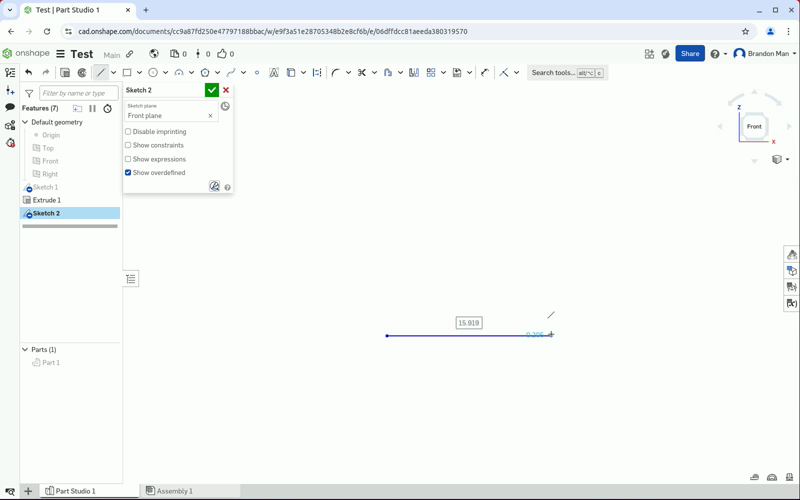
scroll(6)
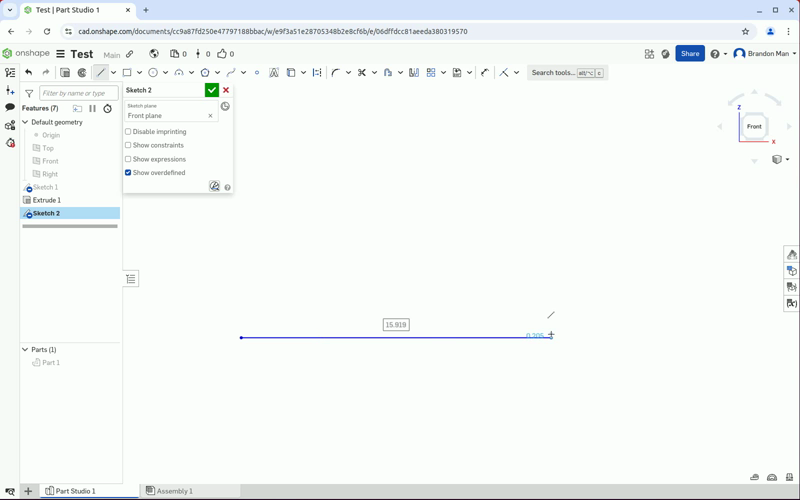
scroll(6)
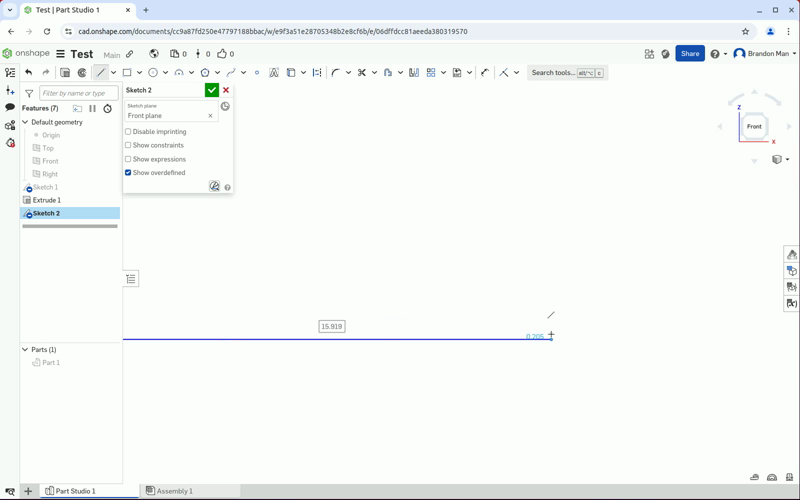
scroll(6)
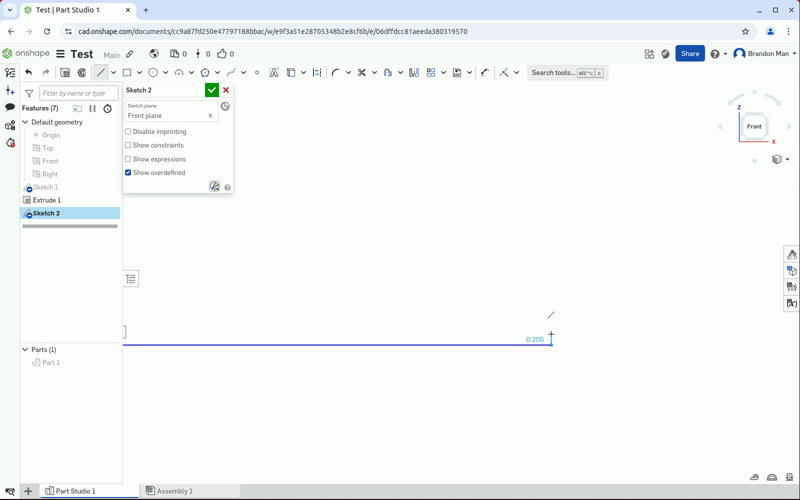
click(551, 333)
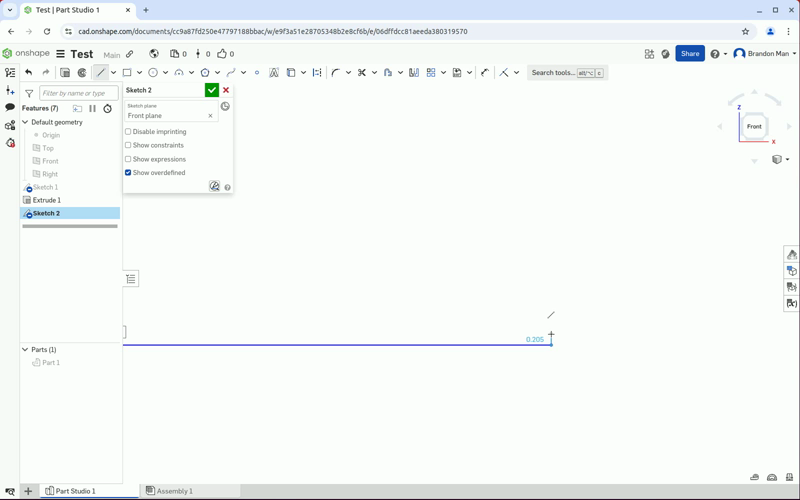
scroll(-6)
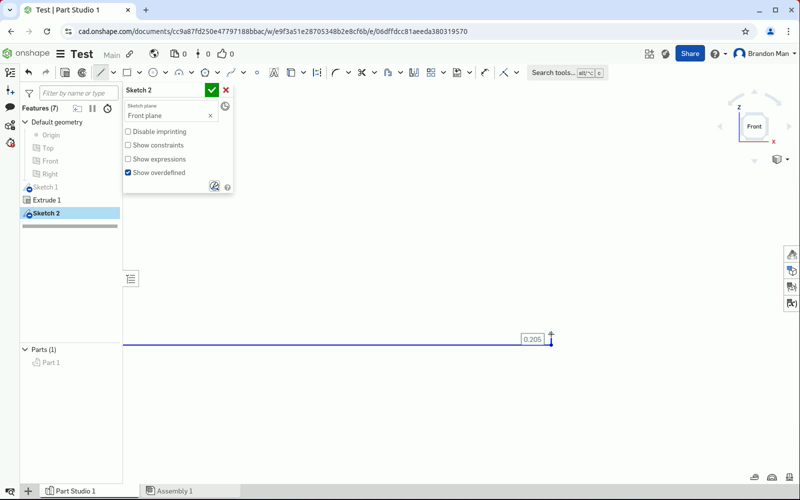
scroll(-6)
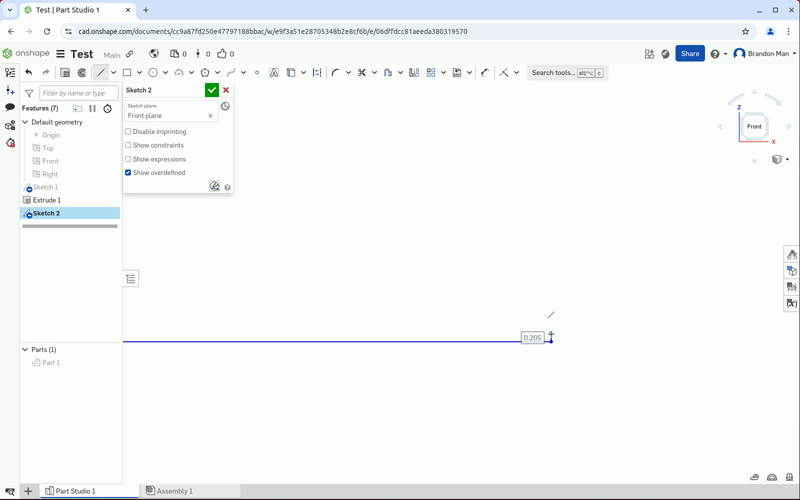
scroll(-6)
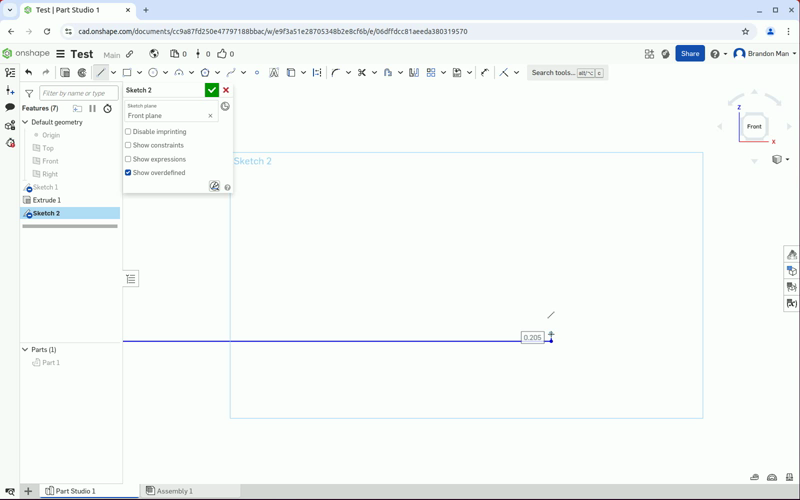
scroll(-6)
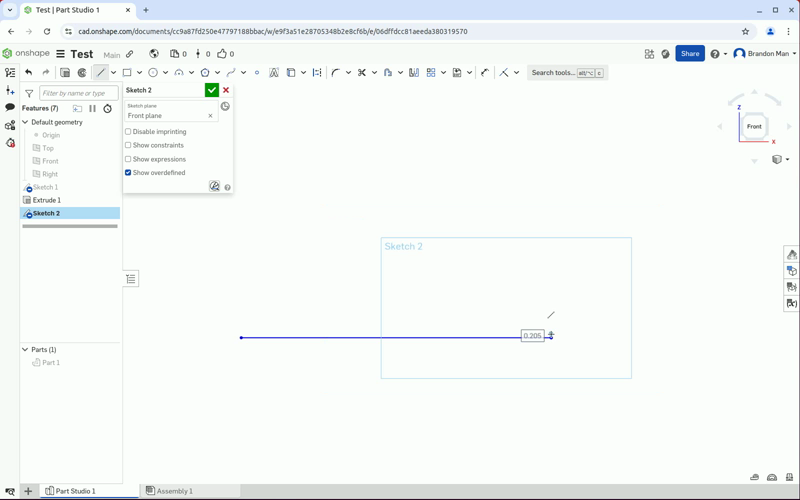
scroll(-6)
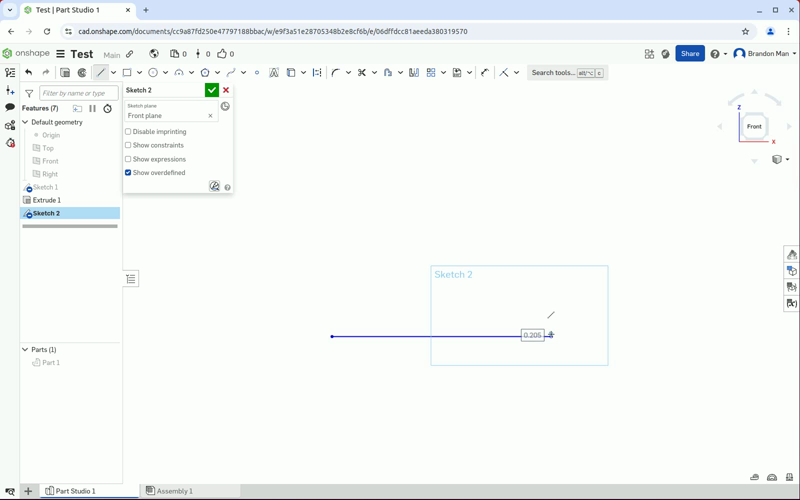
scroll(-6)
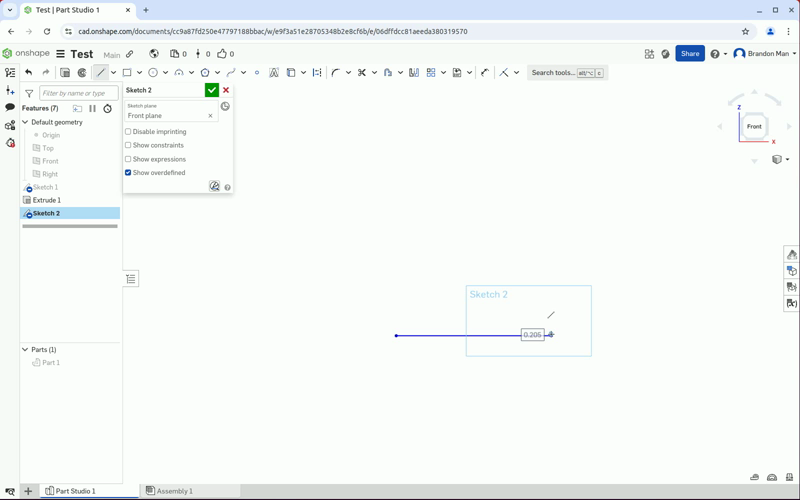
scroll(-6)
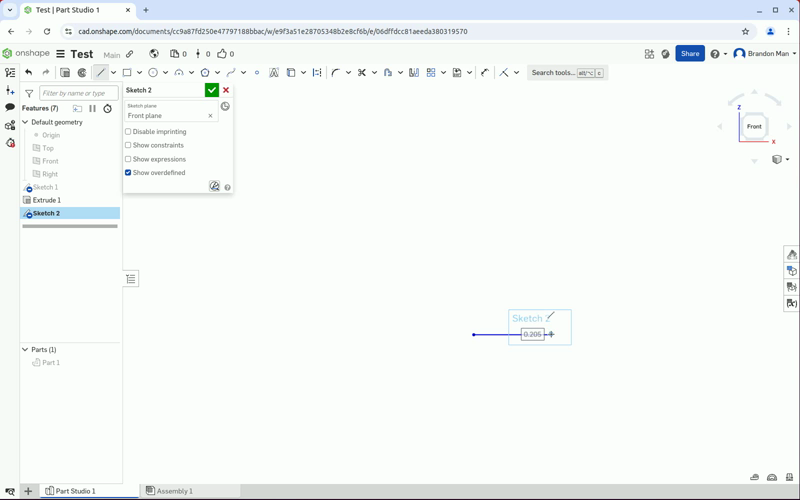
key_up(shift)
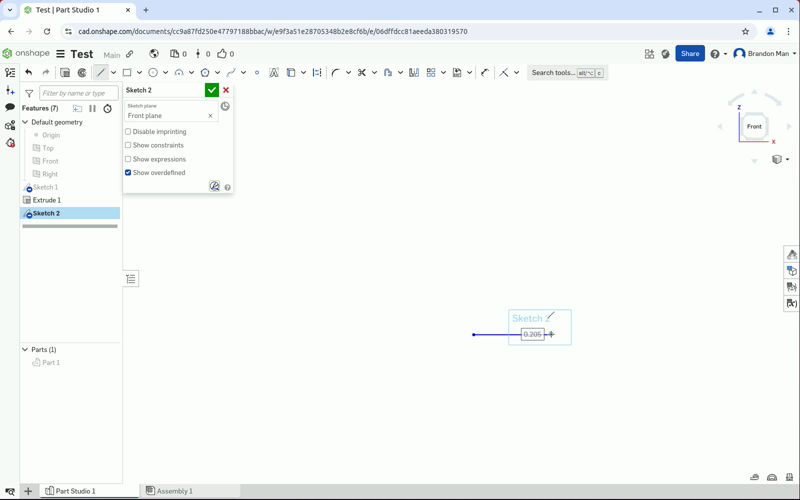
key_down(shift)
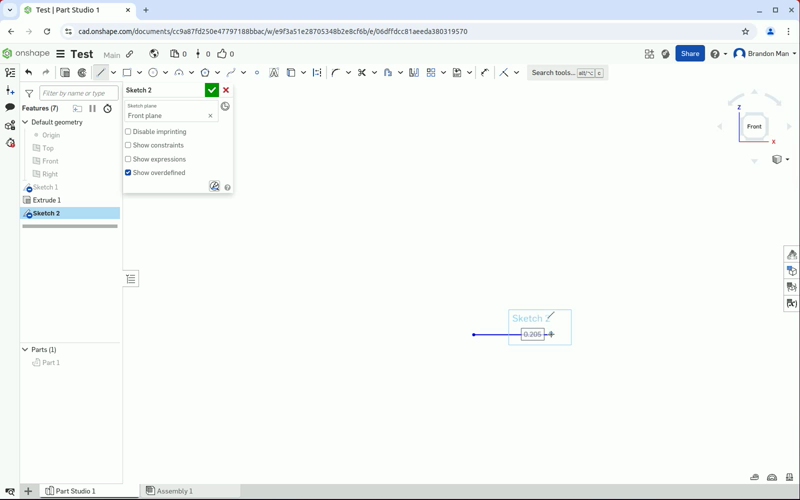
mouse_move(473, 333)
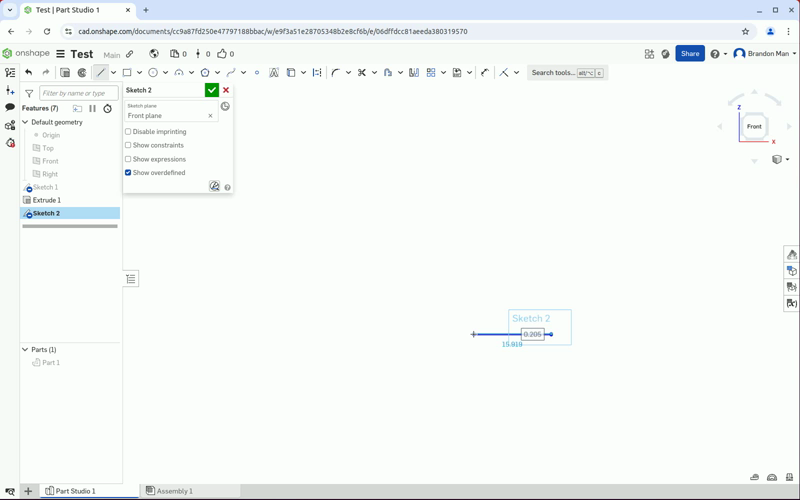
scroll(6)
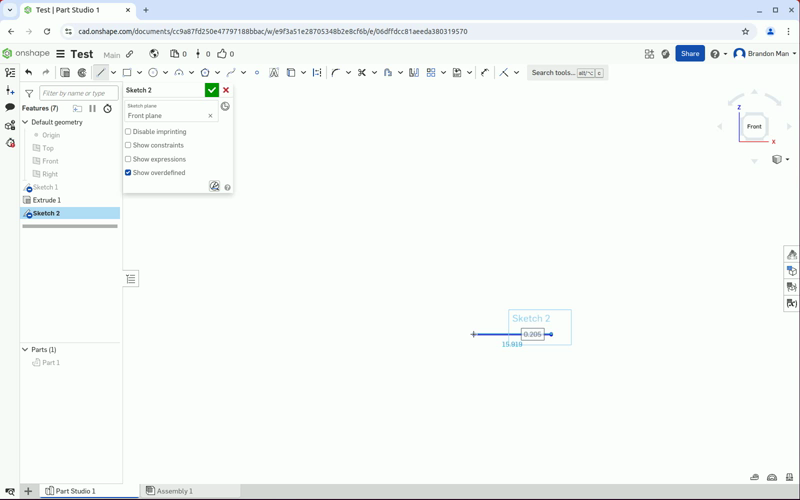
scroll(6)
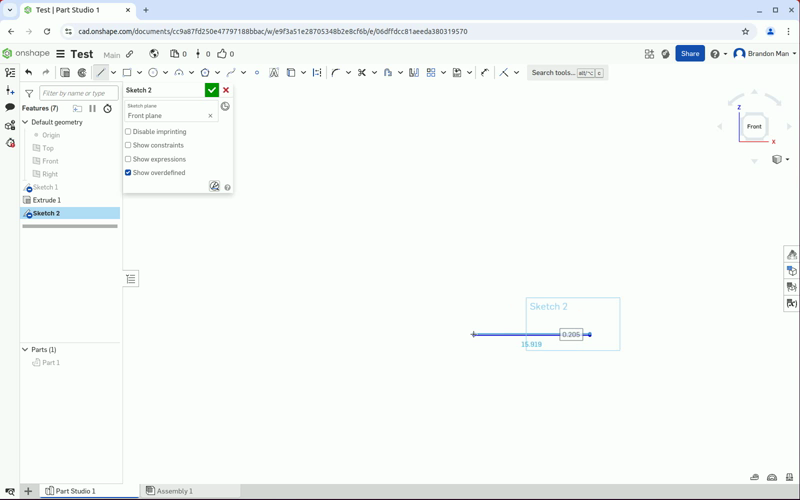
scroll(6)
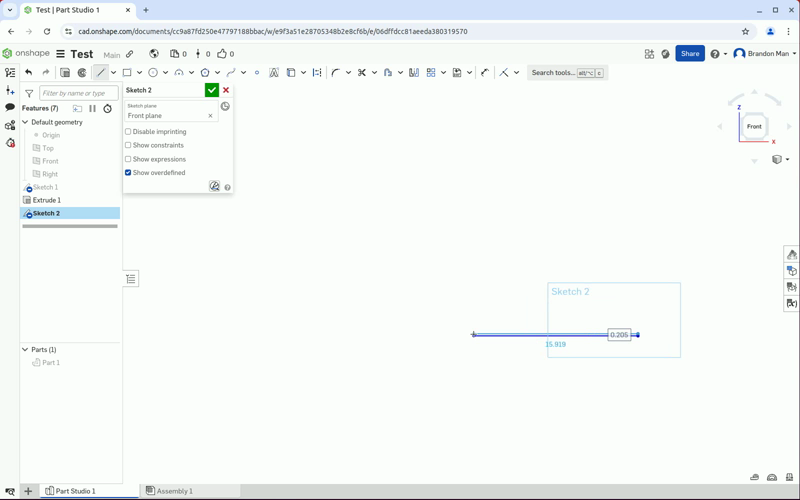
scroll(6)
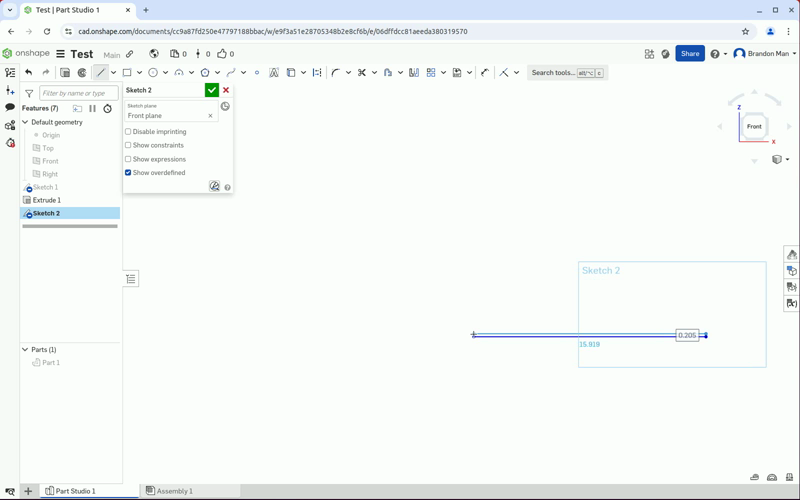
scroll(6)
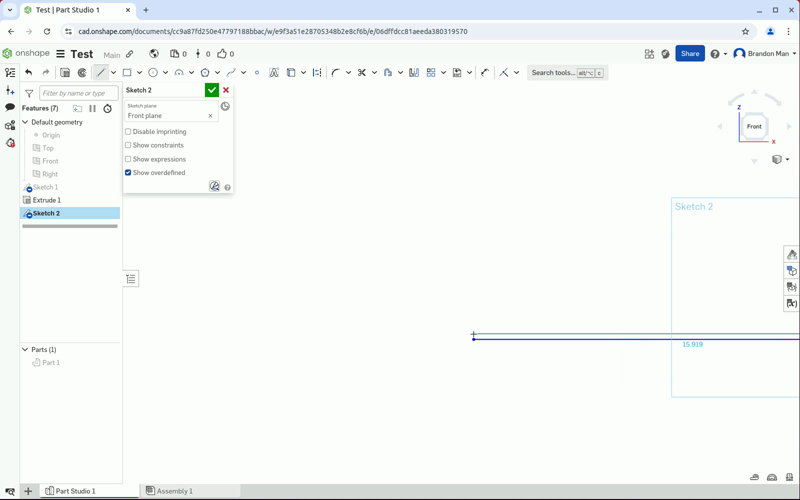
scroll(6)
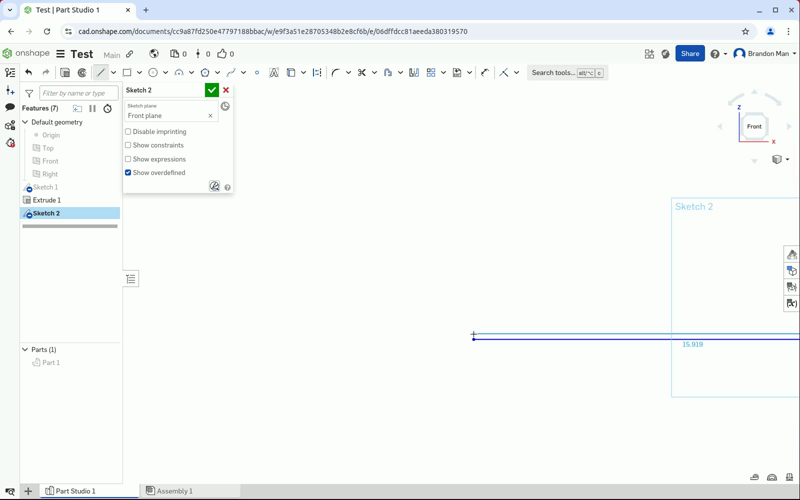
scroll(6)
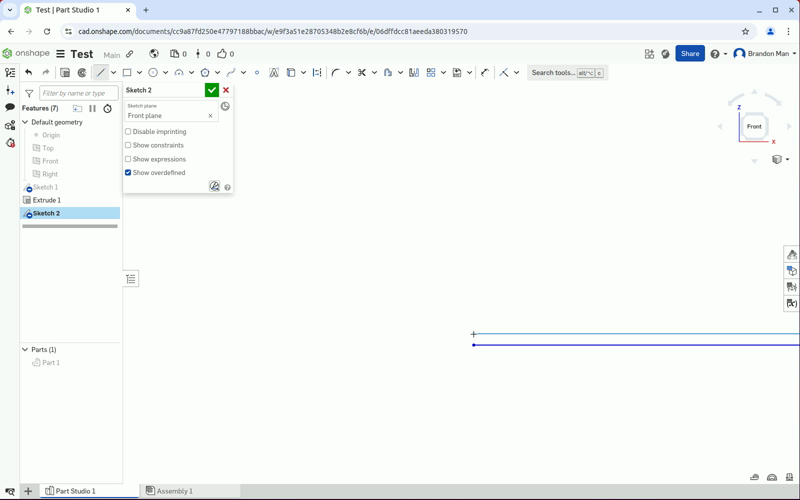
click(473, 333)
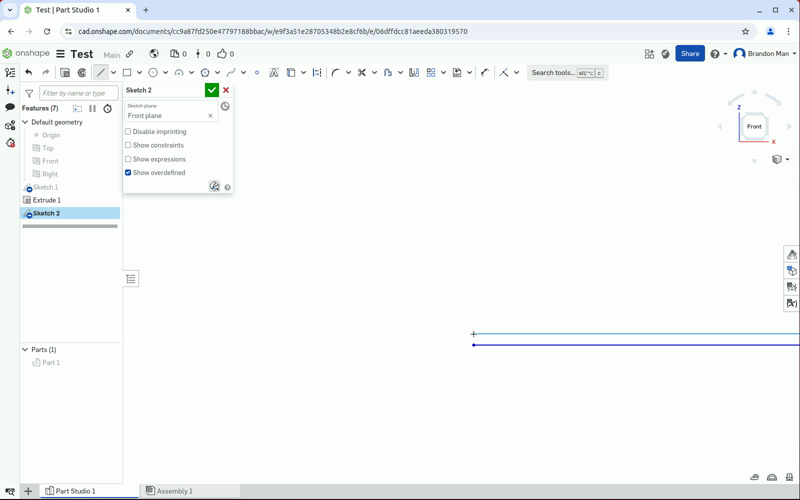
scroll(-6)
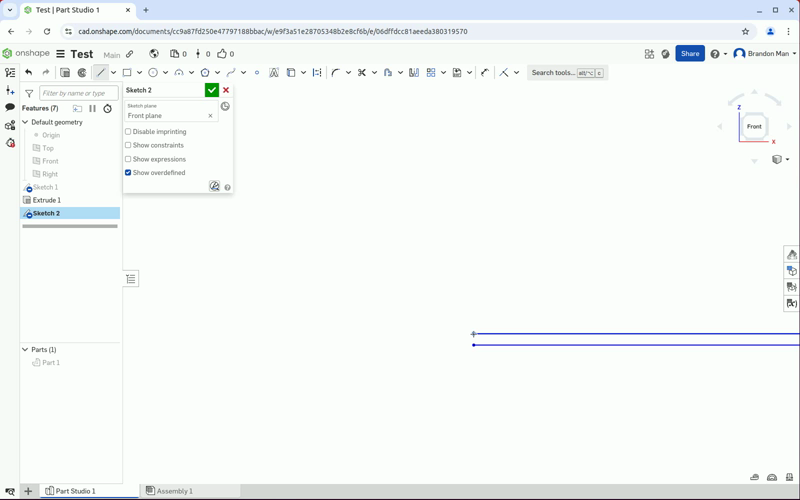
scroll(-6)
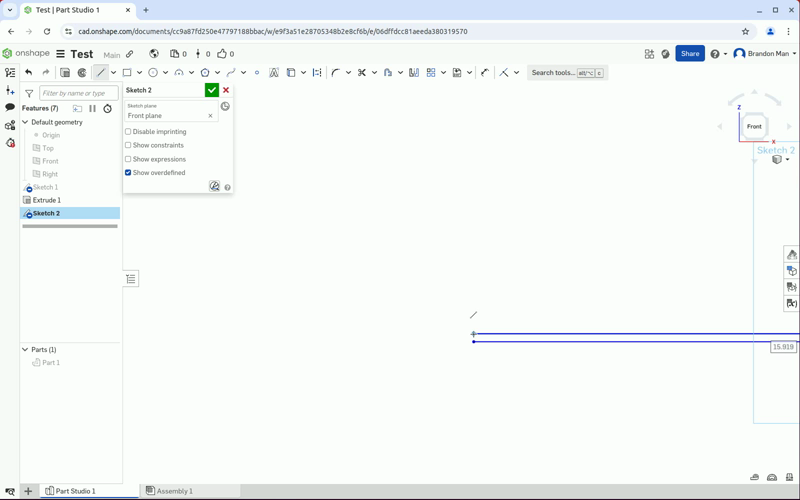
scroll(-6)
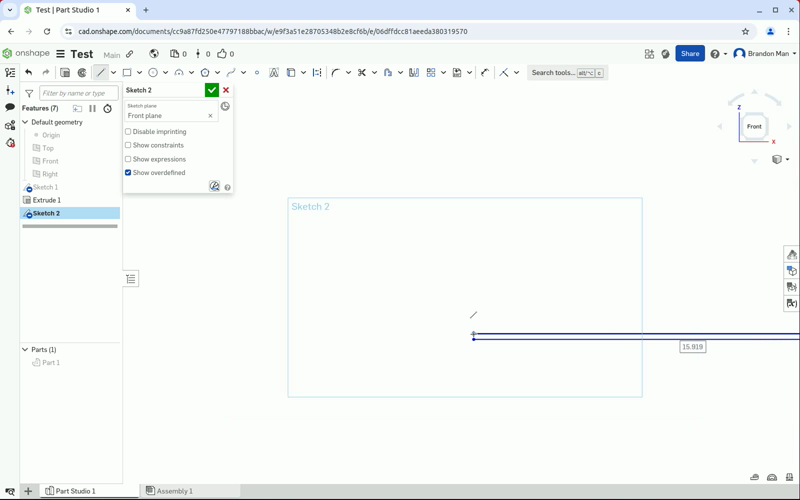
scroll(-6)
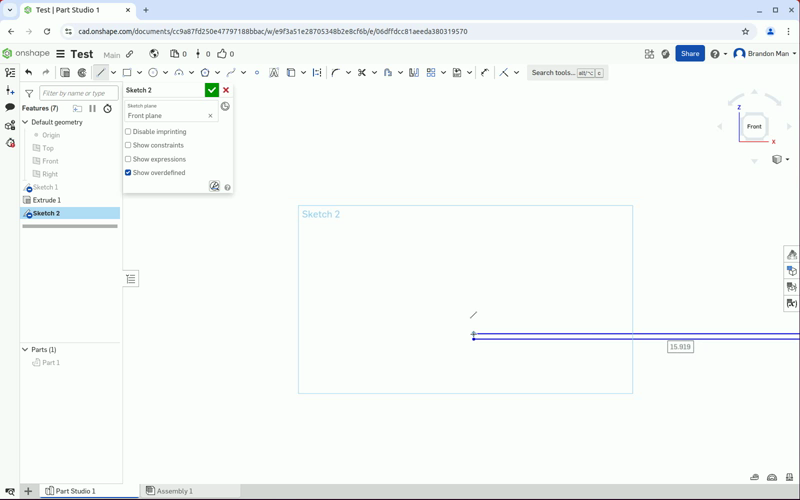
scroll(-6)
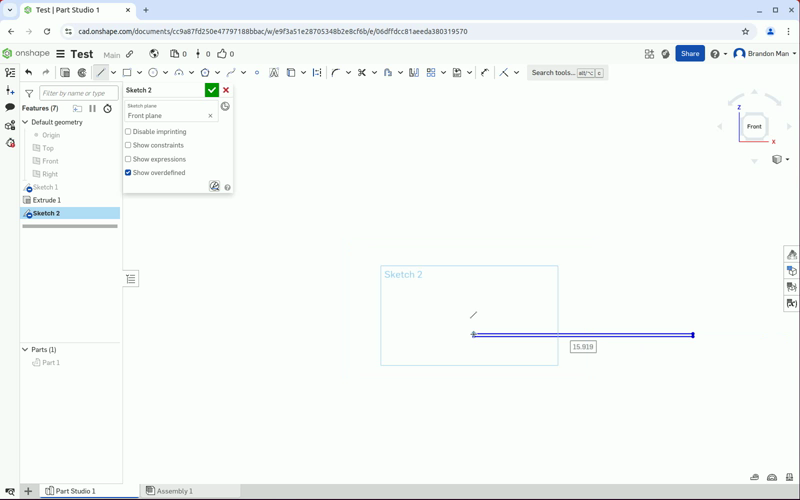
scroll(-6)
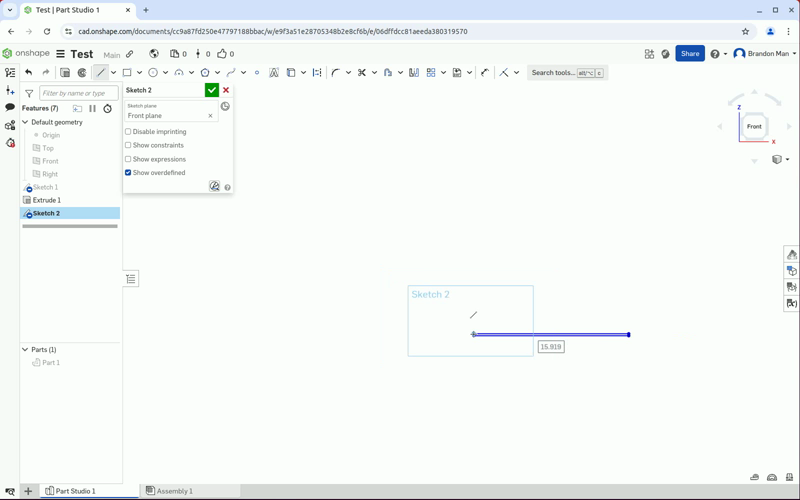
scroll(-6)
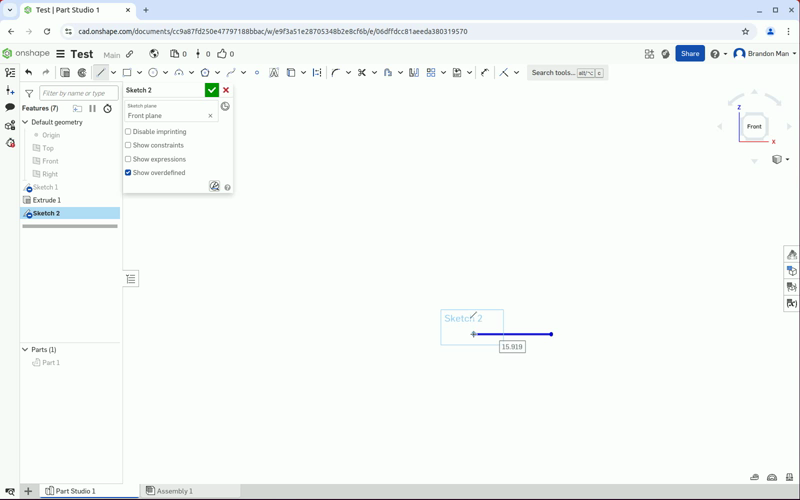
key_up(shift)
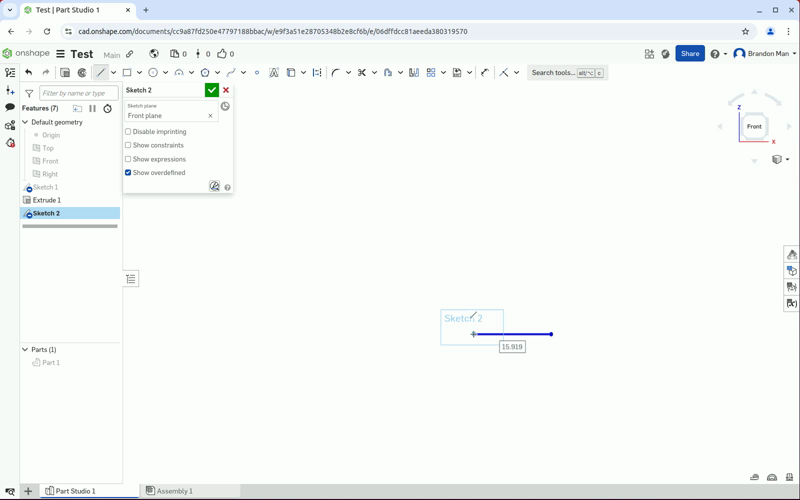
mouse_move(503, 333)
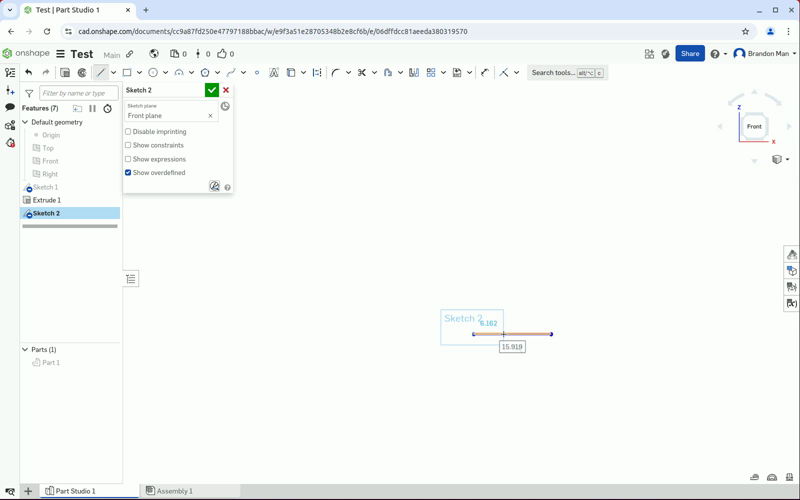
key_down(shift)
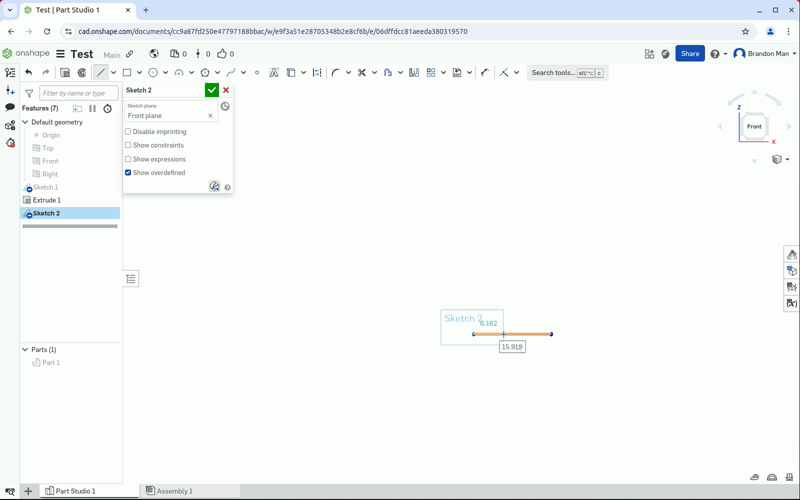
mouse_move(473, 334)
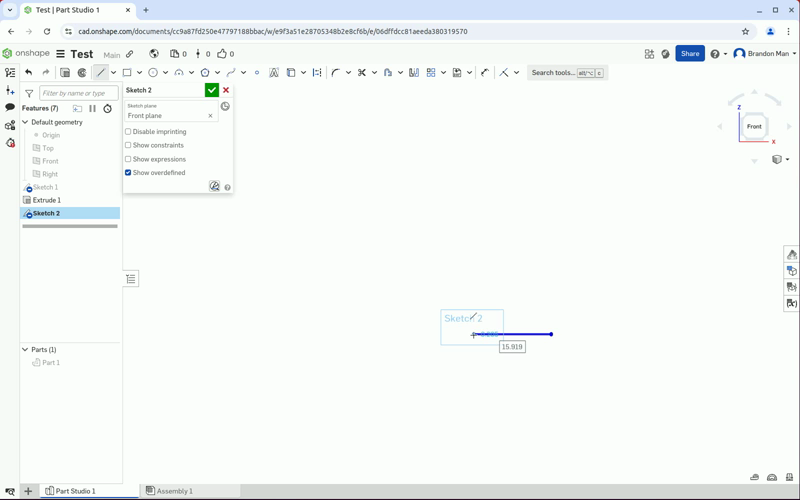
scroll(6)
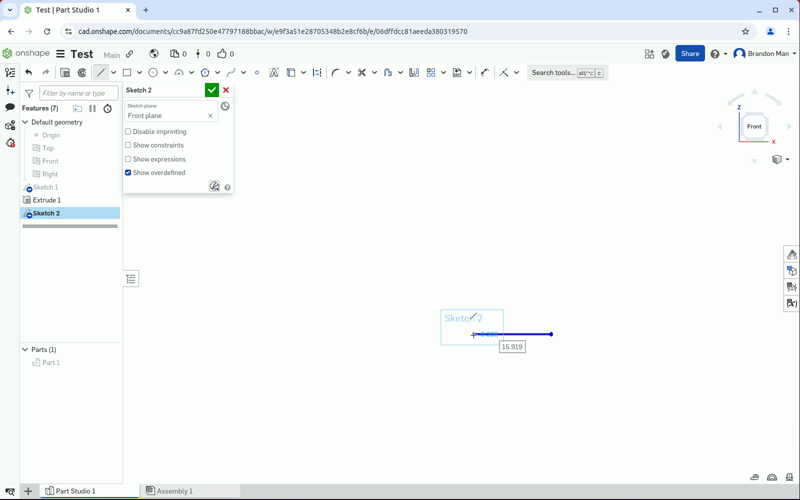
scroll(6)
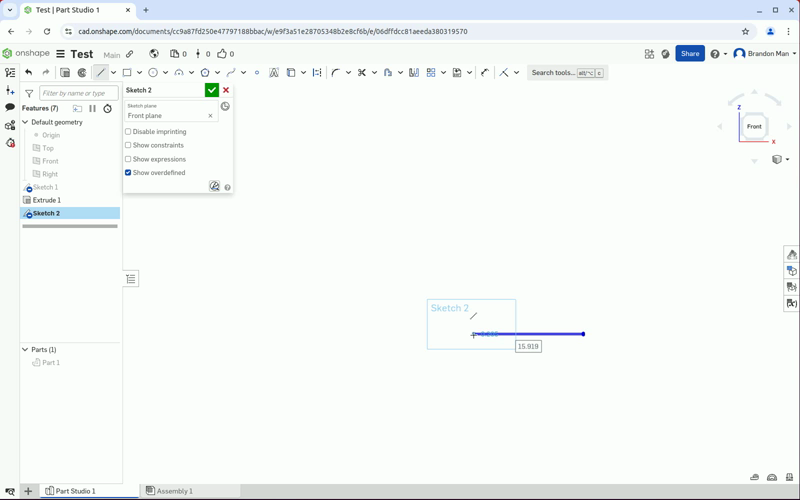
scroll(6)
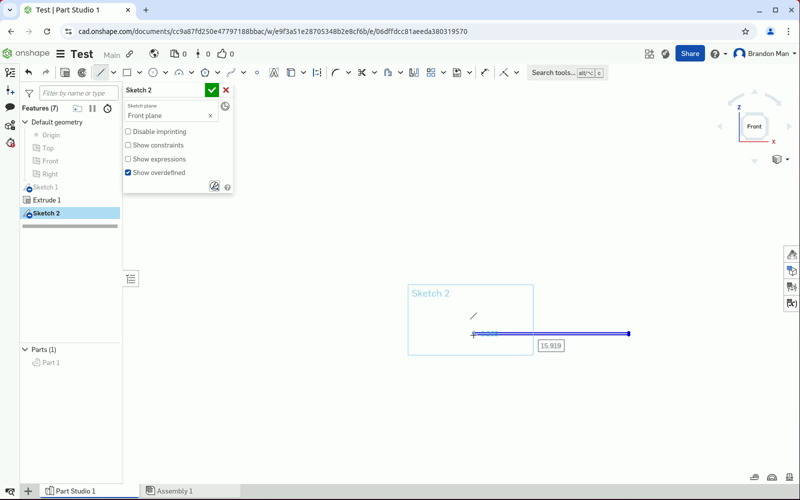
scroll(6)
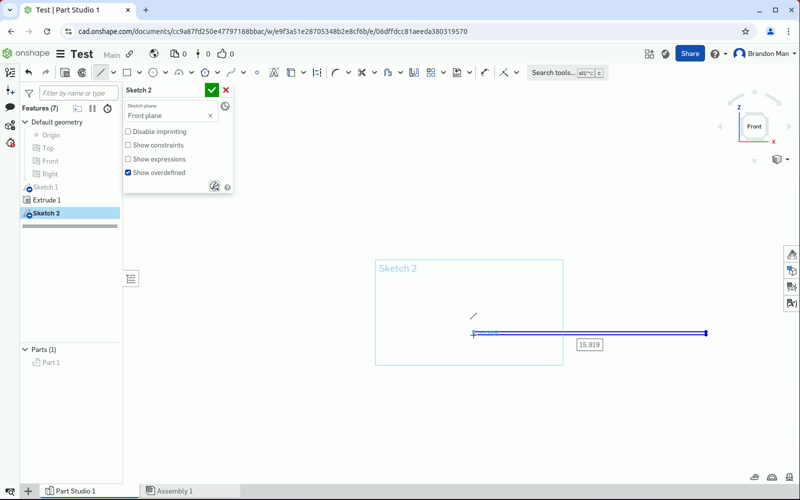
scroll(6)
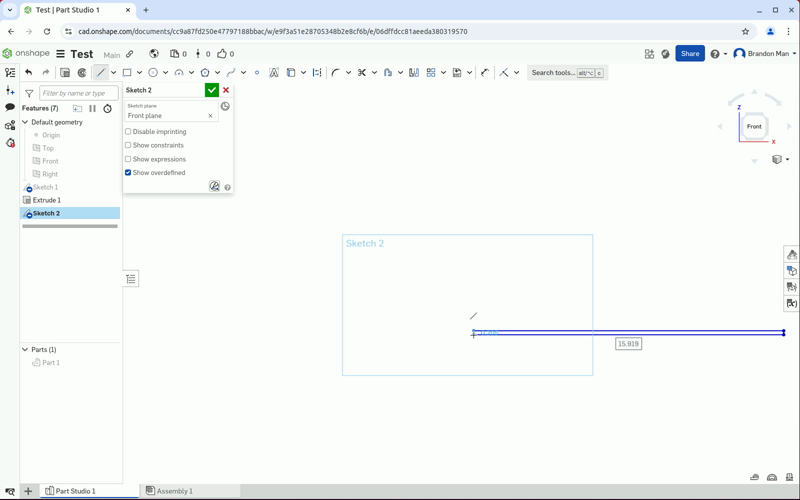
scroll(6)
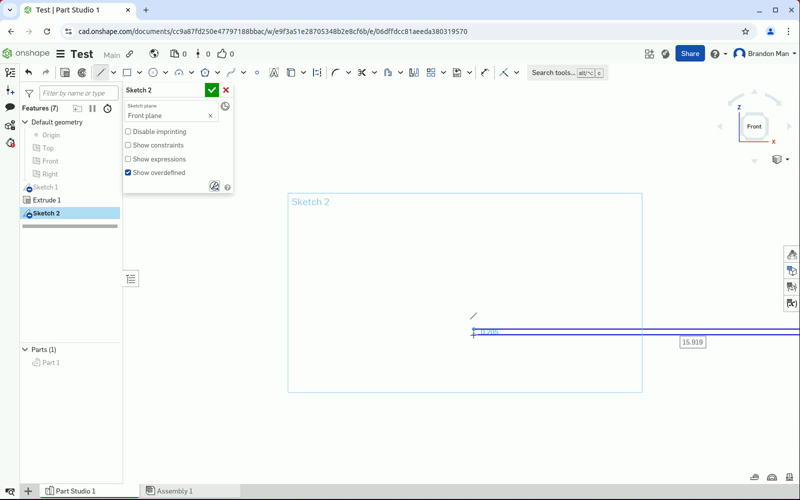
scroll(6)
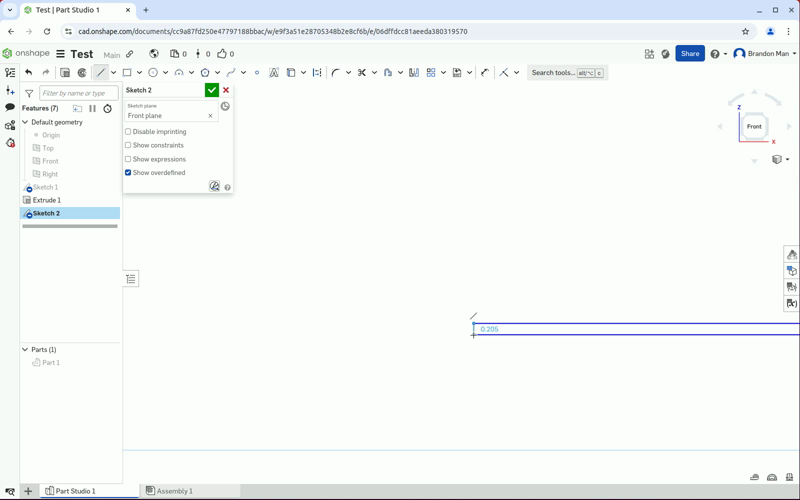
key_up(shift)
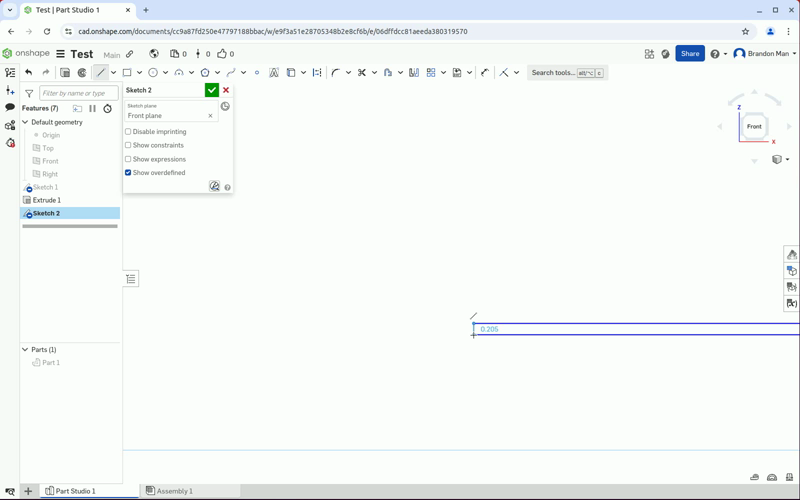
click(473, 334)
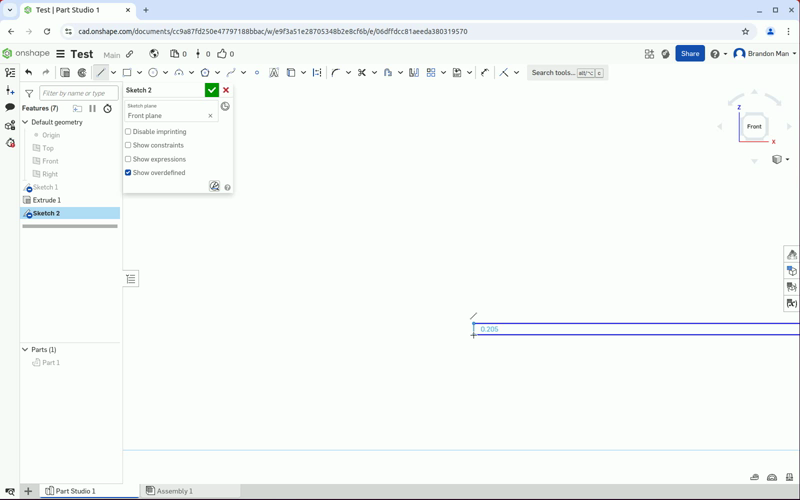
scroll(-6)
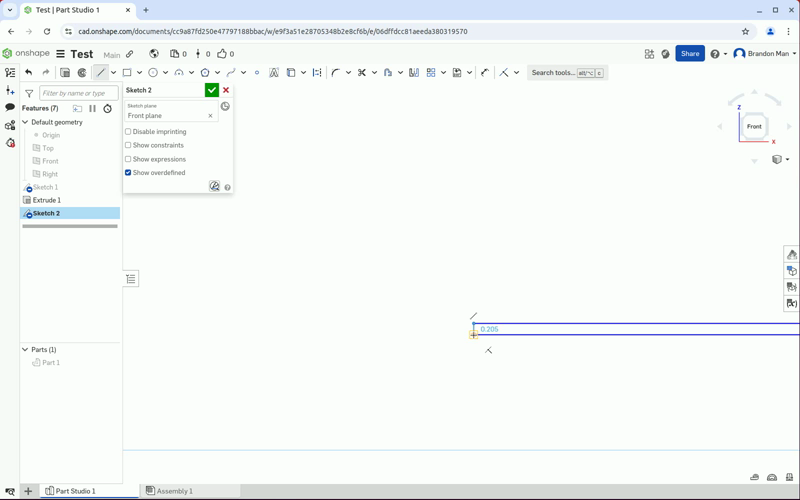
scroll(-6)
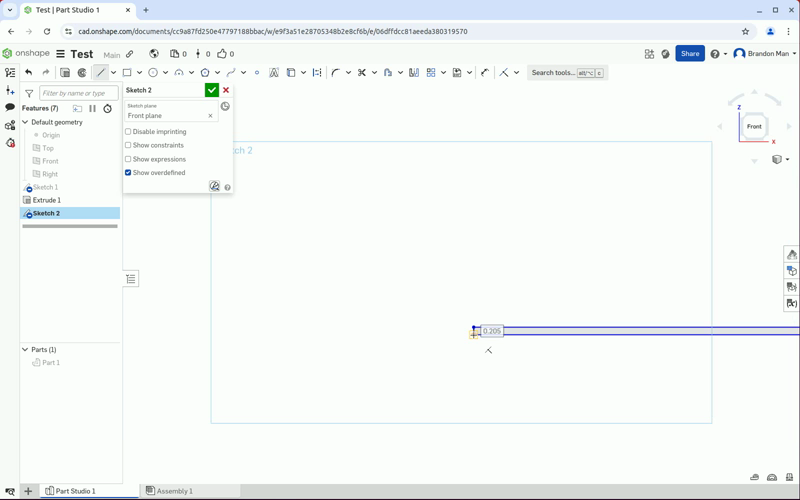
scroll(-6)
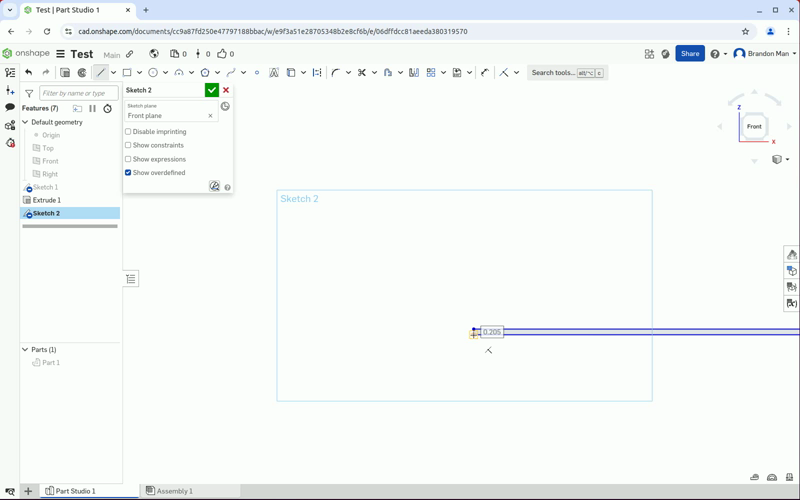
scroll(-6)
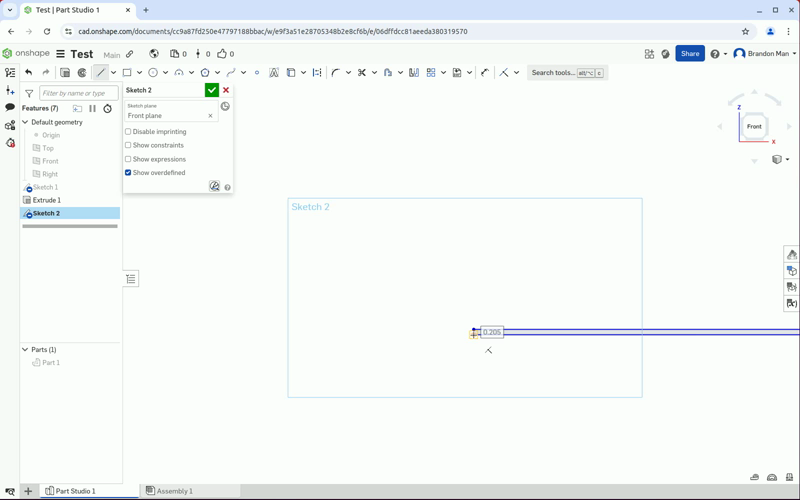
scroll(-6)
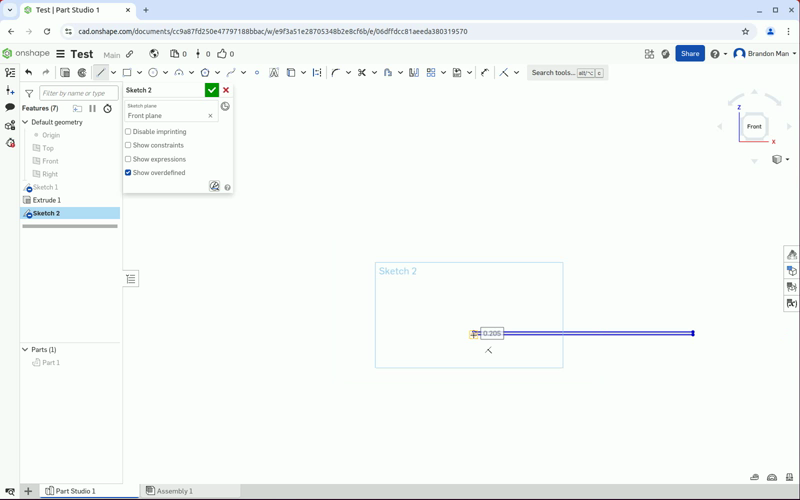
scroll(-6)
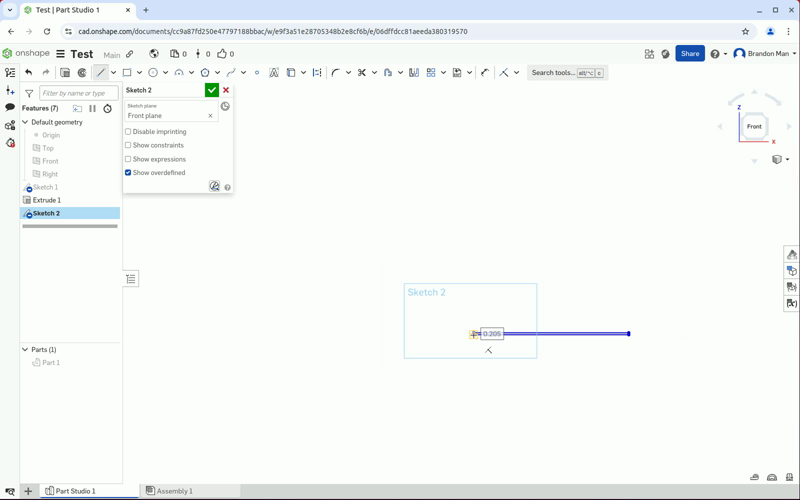
scroll(-6)
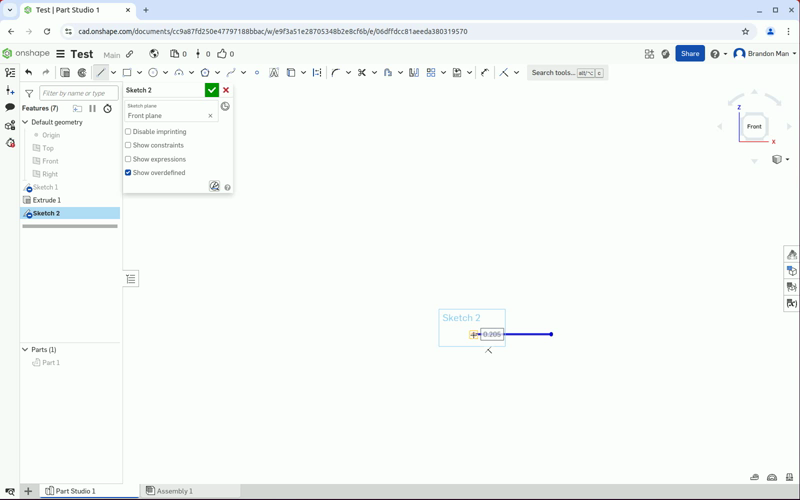
key(esc)
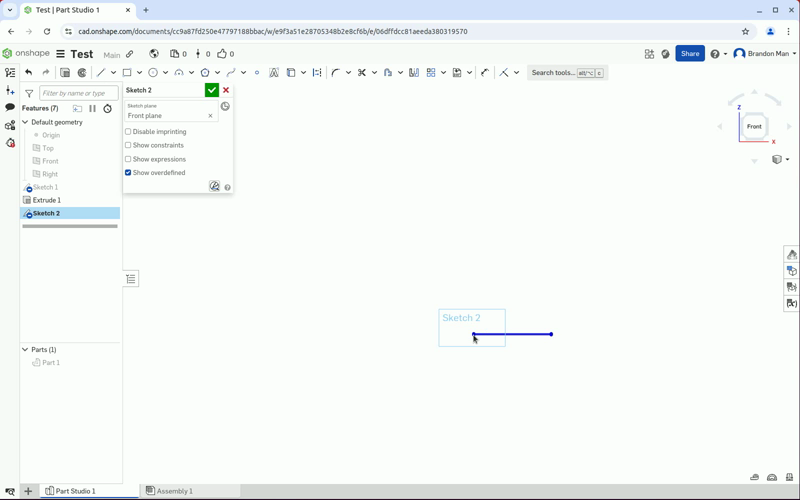
mouse_move(496, 333)
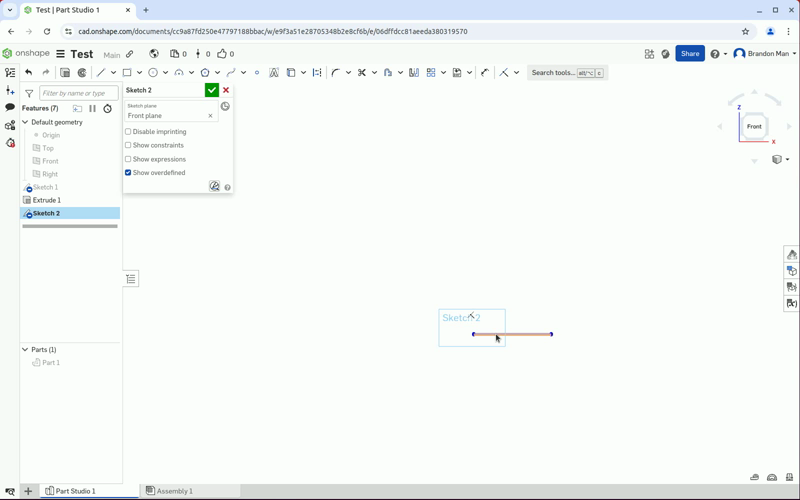
scroll(6)
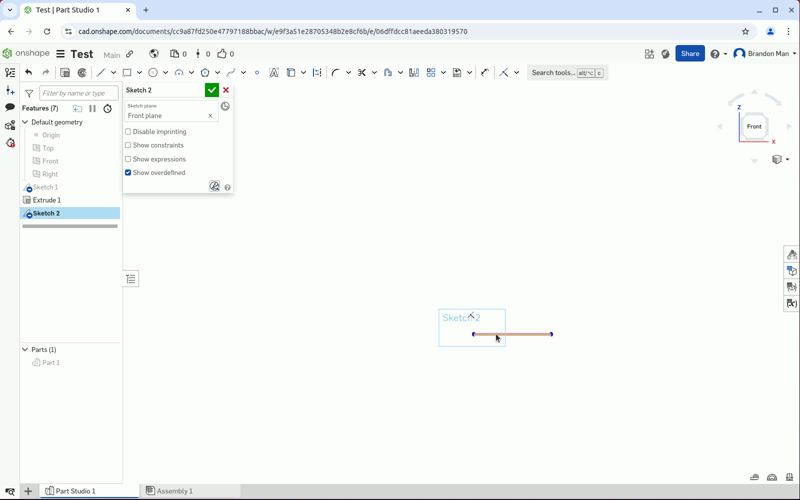
scroll(6)
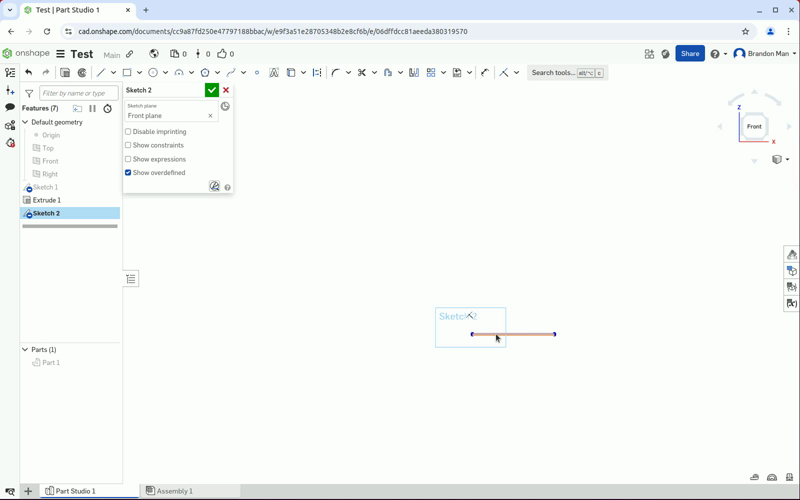
scroll(6)
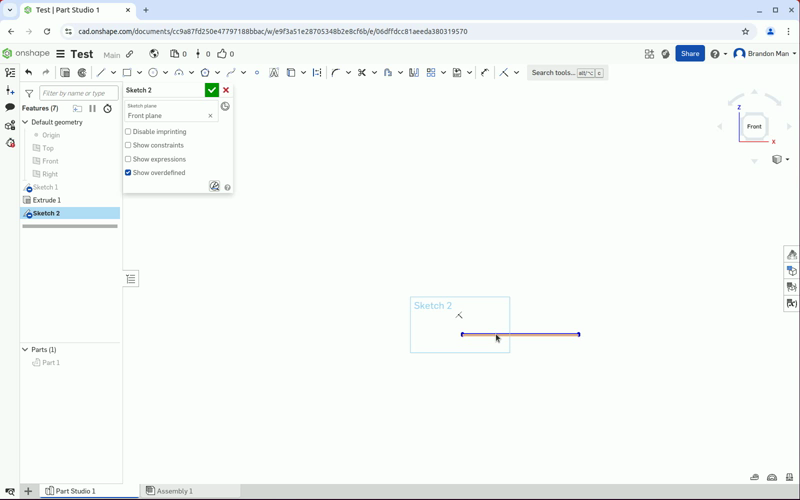
scroll(6)
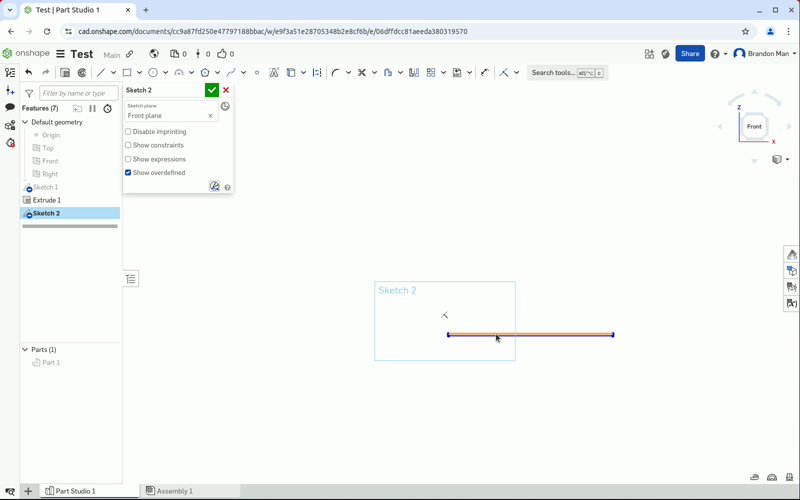
scroll(6)
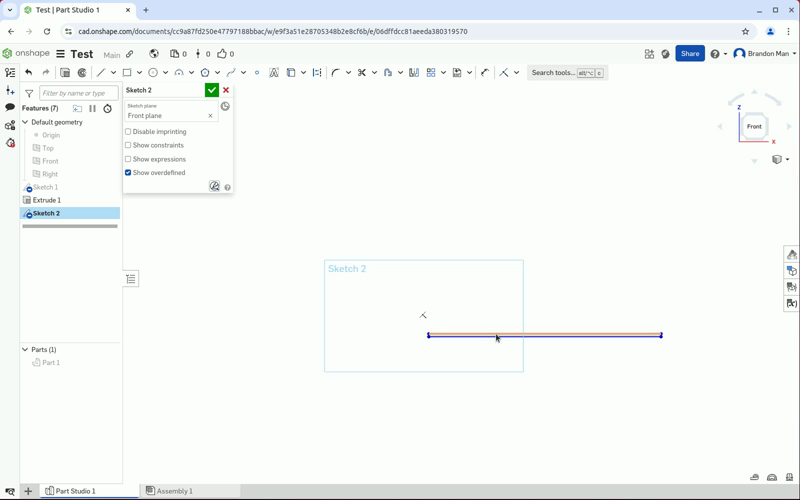
scroll(6)
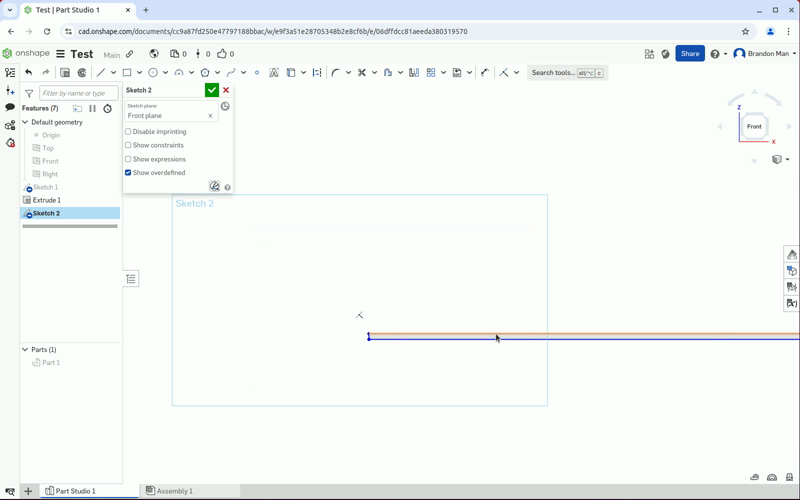
scroll(6)
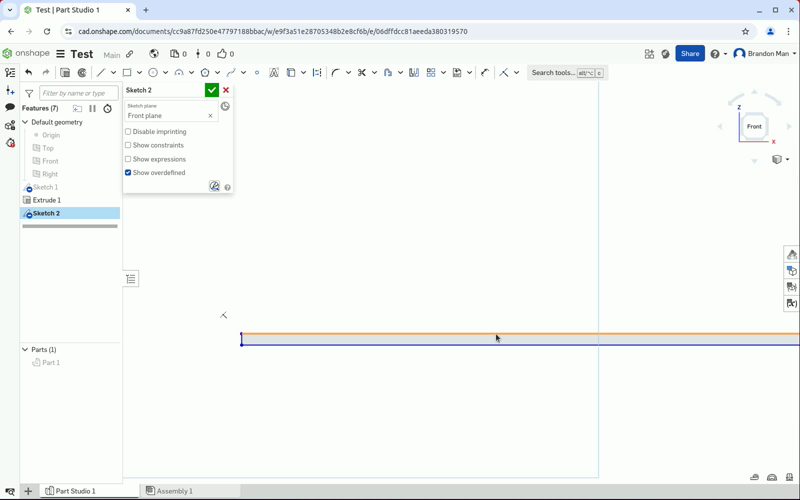
click(496, 333)
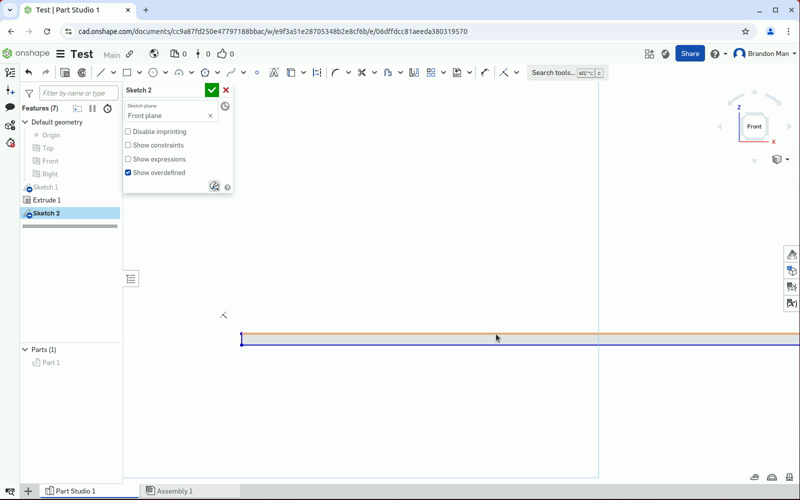
scroll(-6)
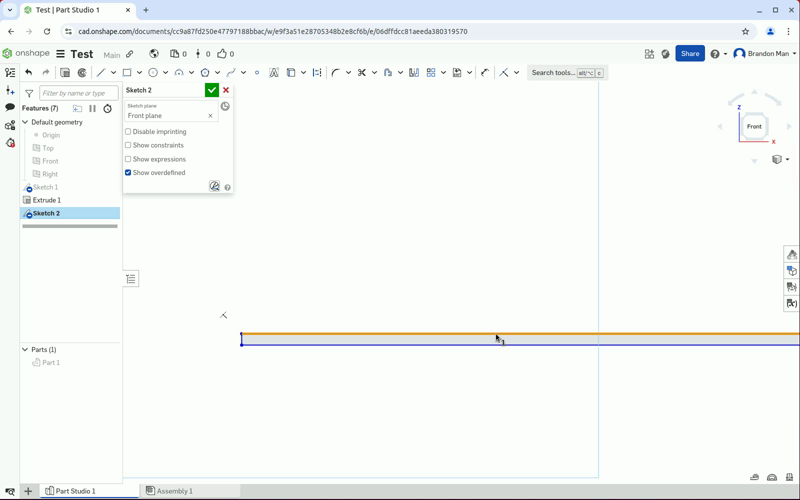
scroll(-6)
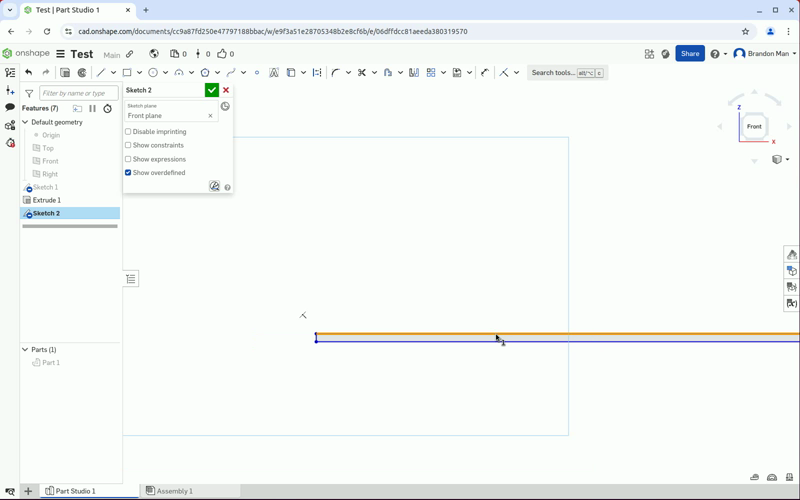
scroll(-6)
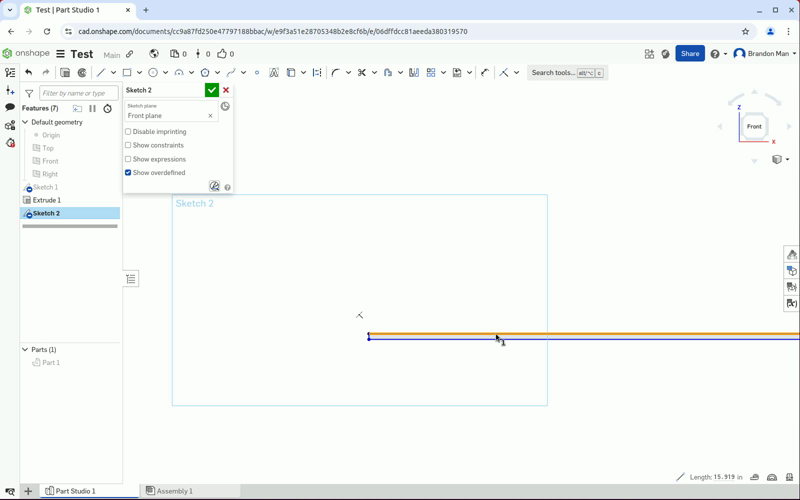
scroll(-6)
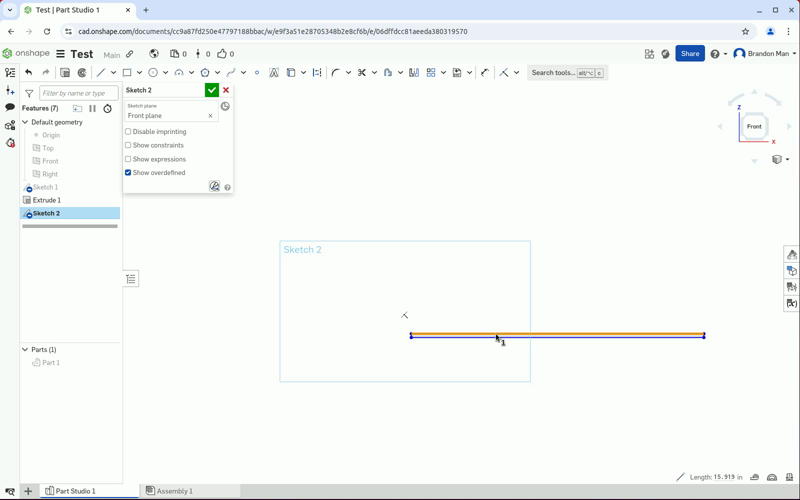
scroll(-6)
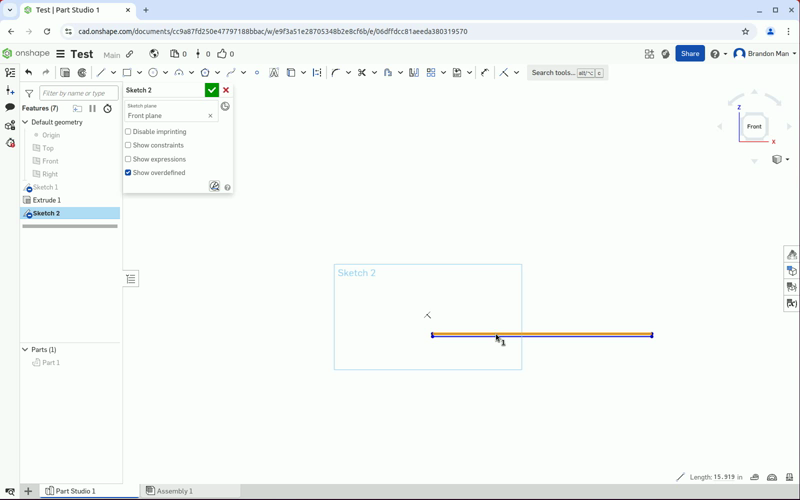
scroll(-6)
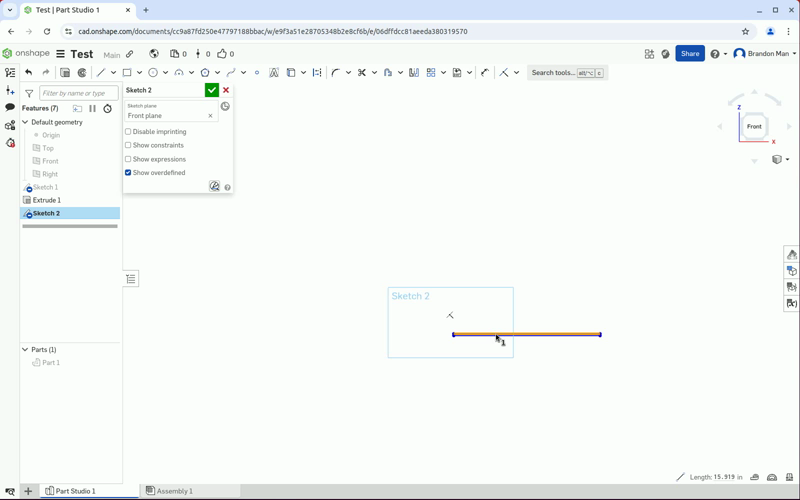
scroll(-6)
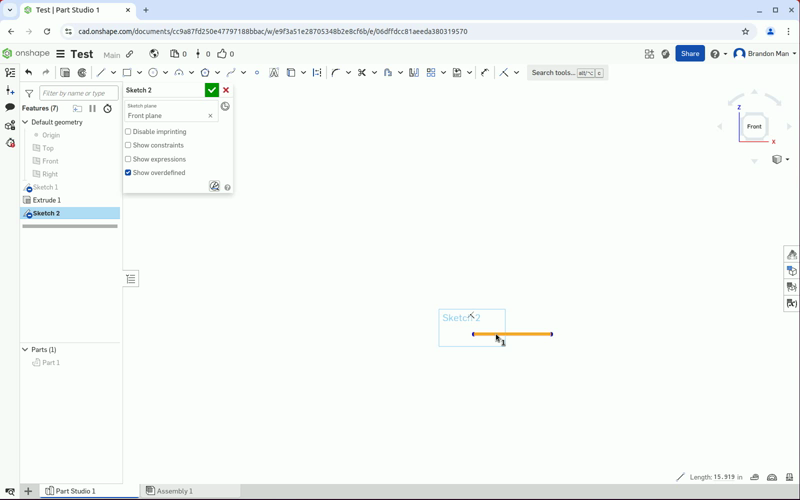
mouse_move(73, 352)
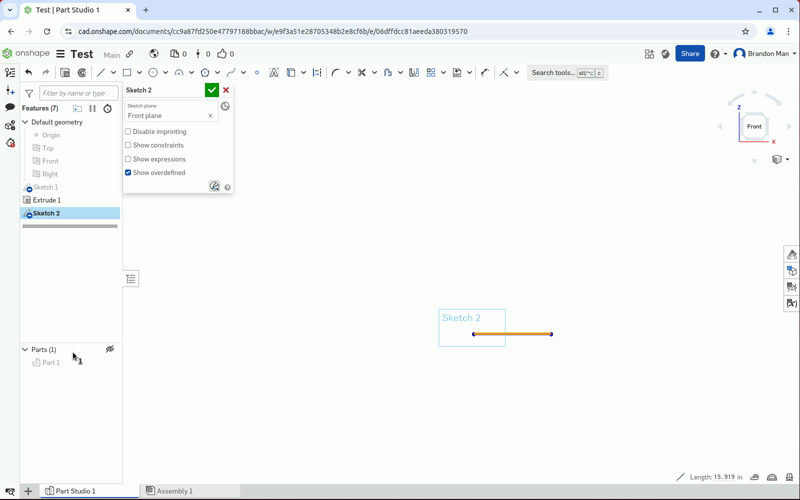
key(shift+y)
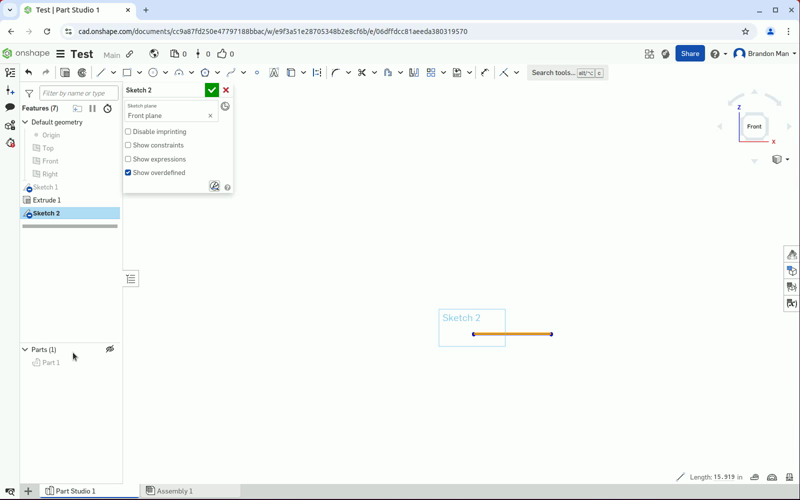
key(shift+e)
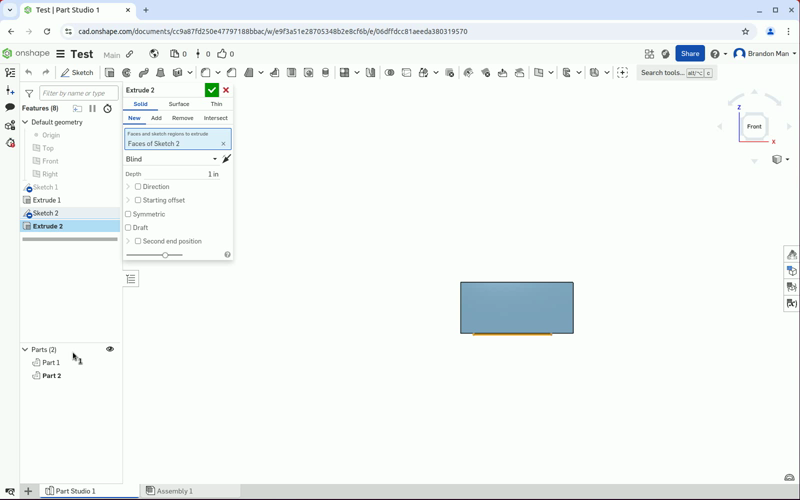
mouse_move(143, 106)
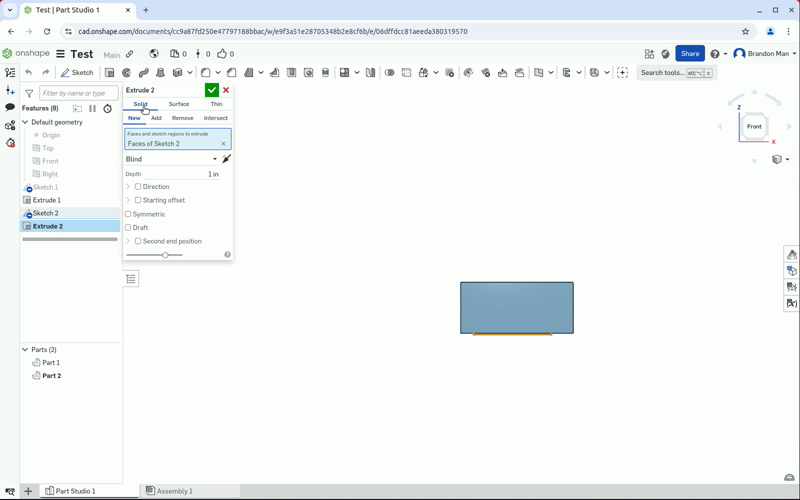
click(143, 106)
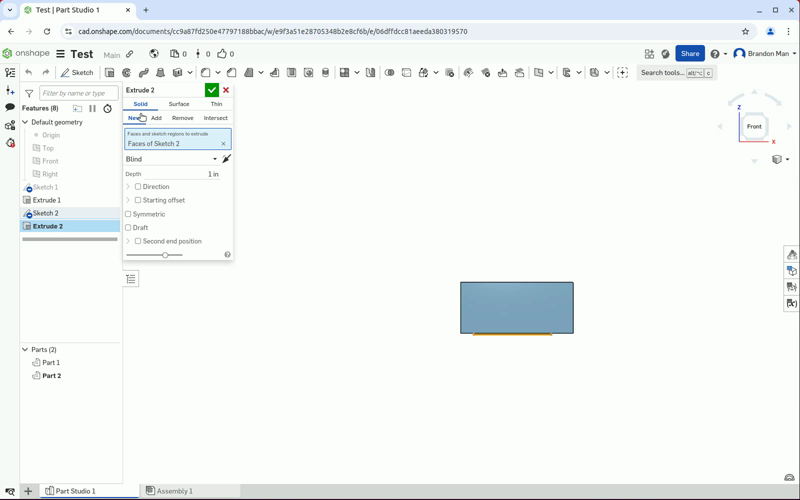
mouse_move(137, 120)
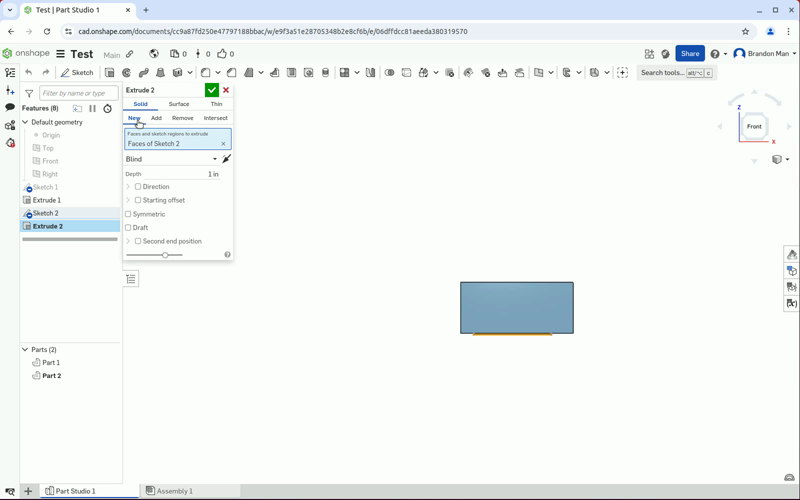
click(137, 120)
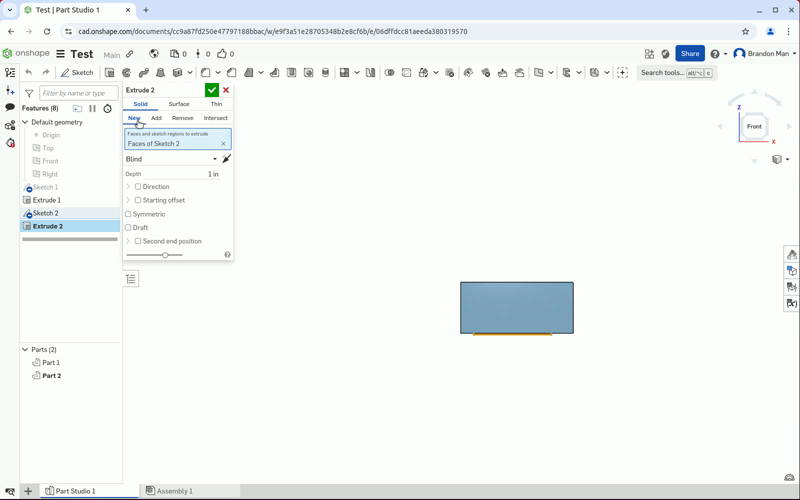
key(tab, 4)
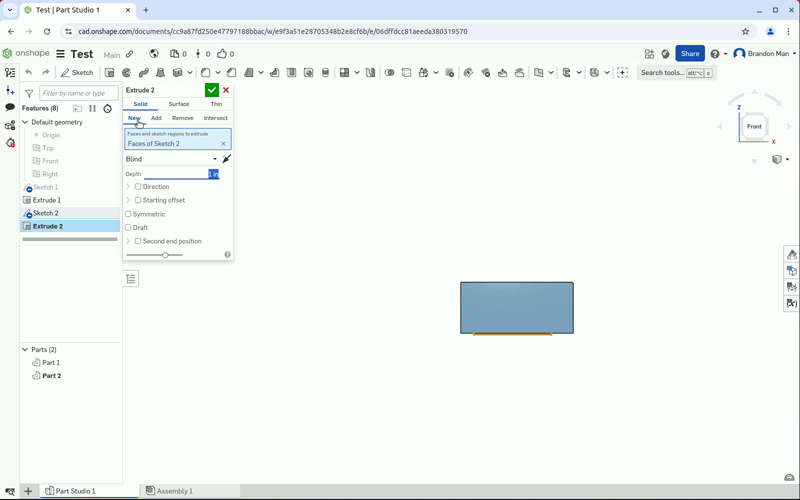
text(0.241)
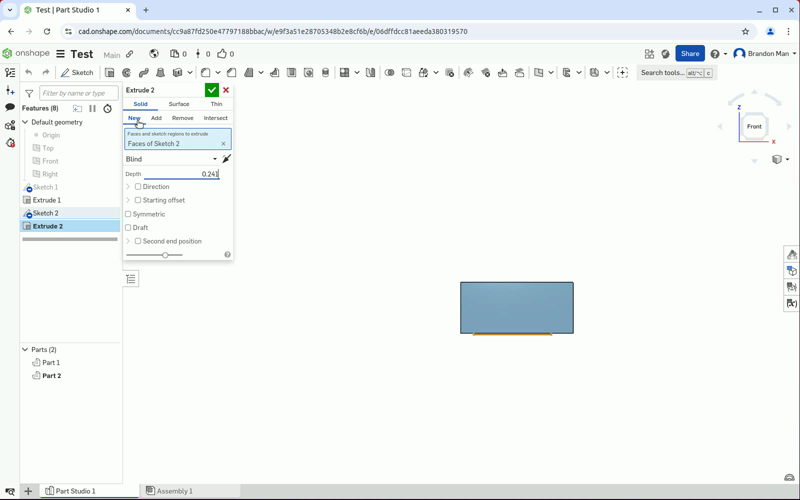
key(enter)
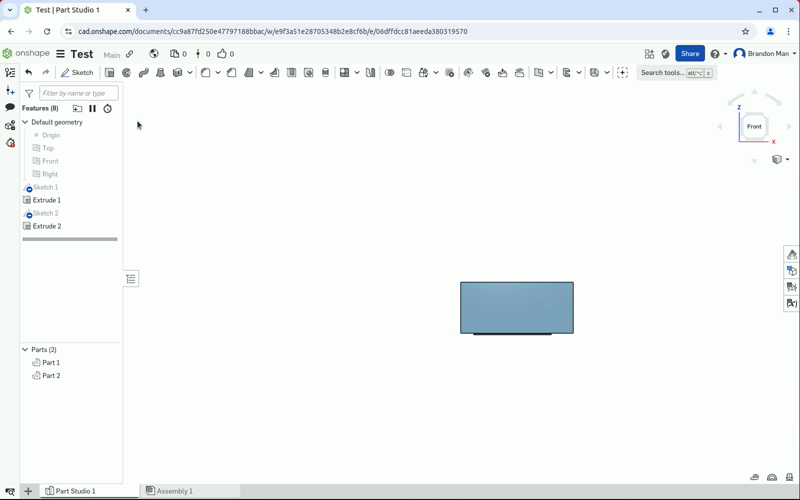
key(shift+h)
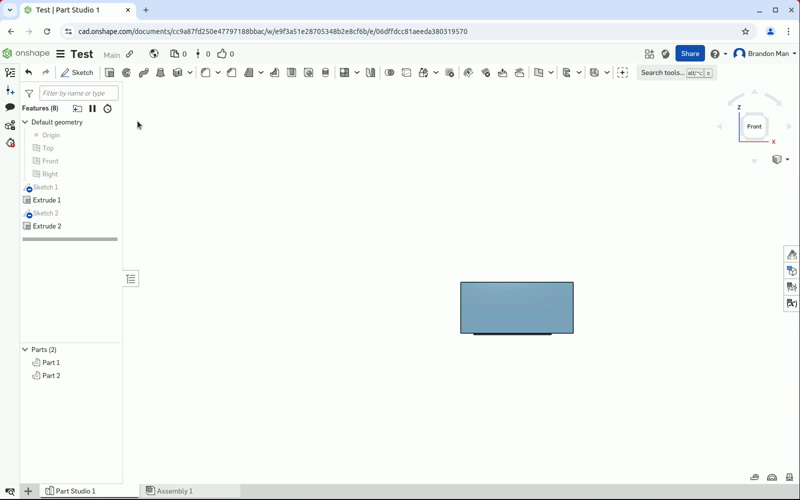
key(shift+h)
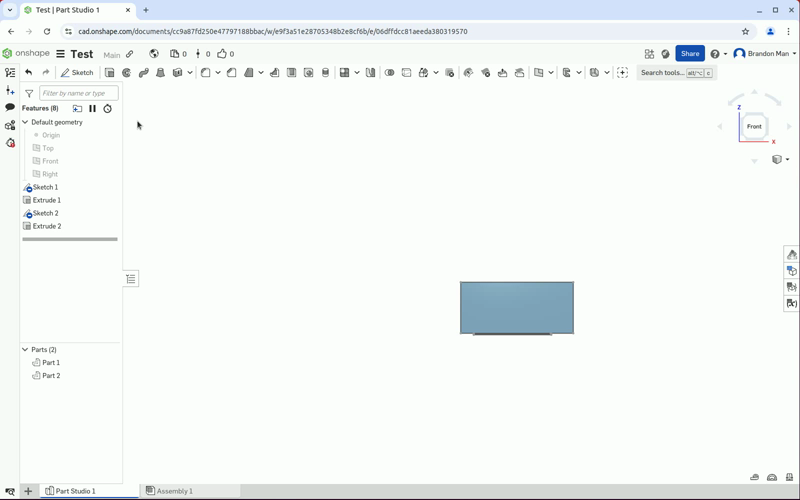
key(shift+7)
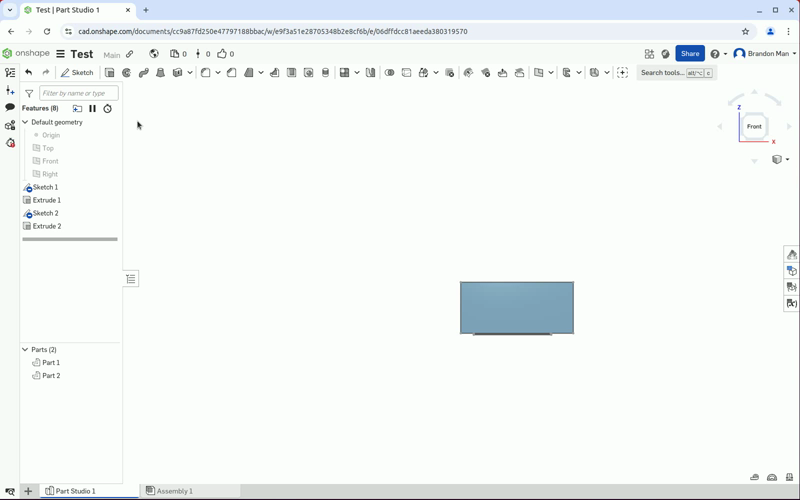
key(left, 2)
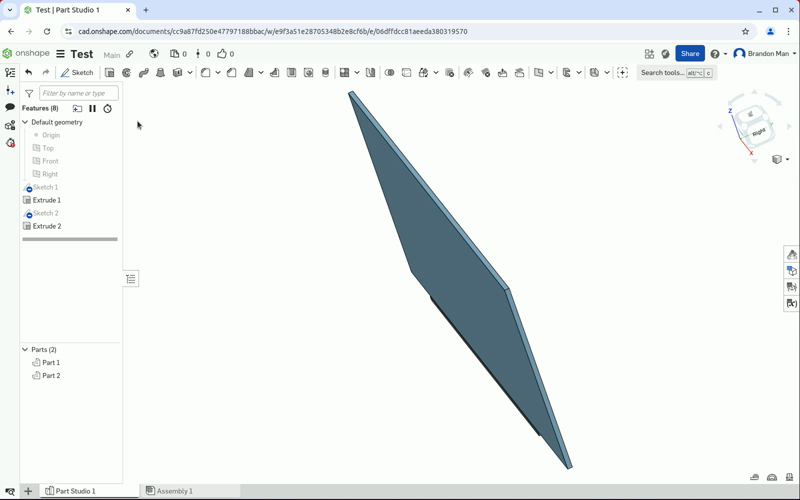
key(down, 2)
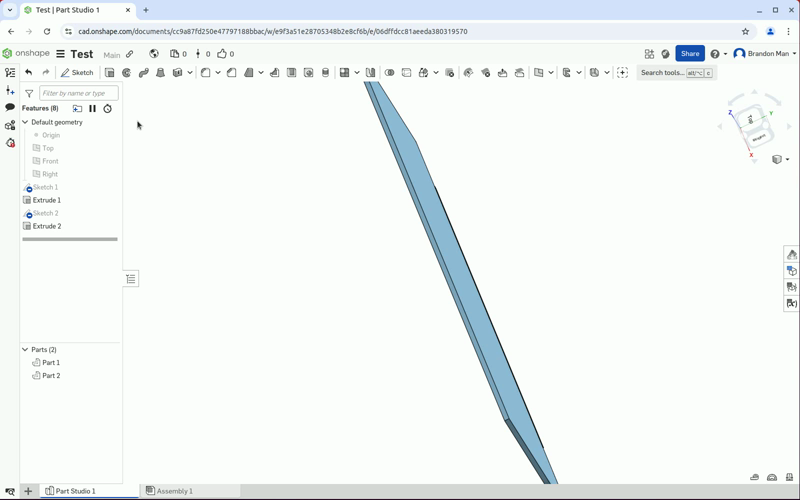
key(up, 2)
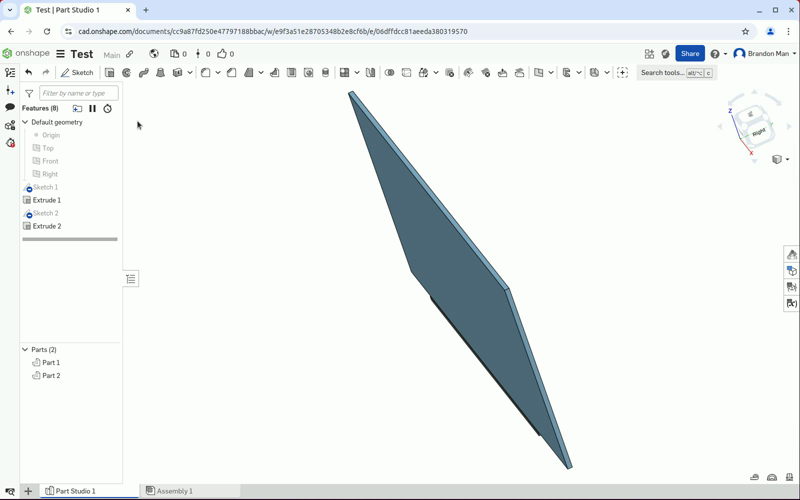
key(right, 2)
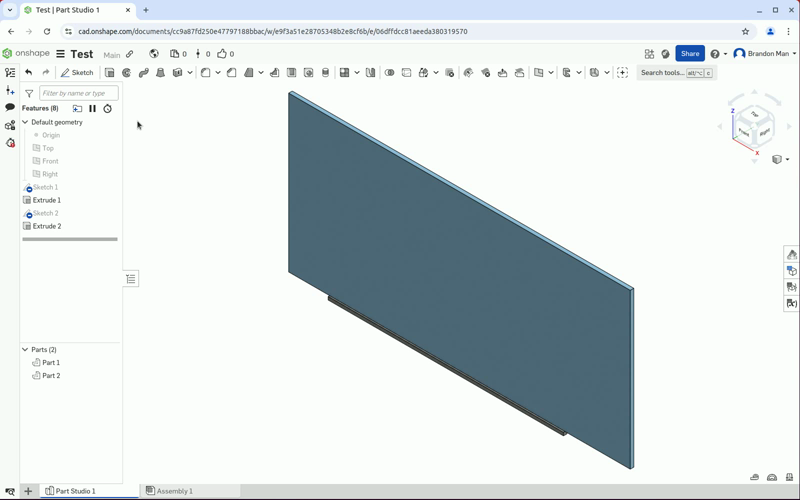
mouse_move(73, 189)
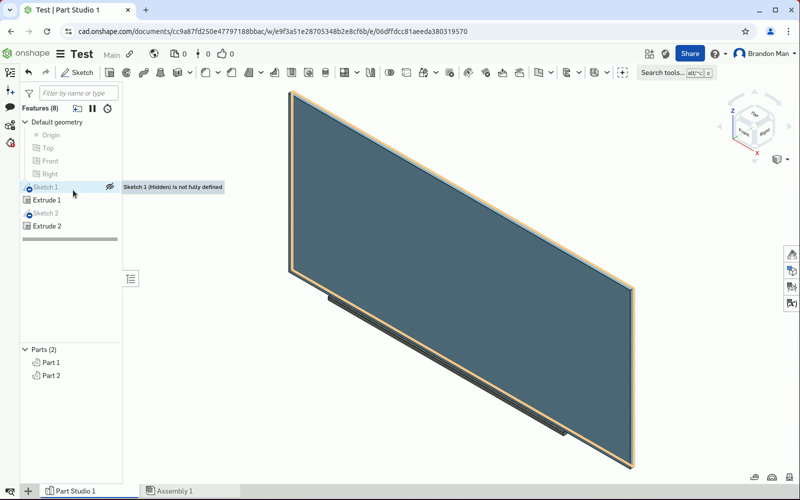
click(73, 189)